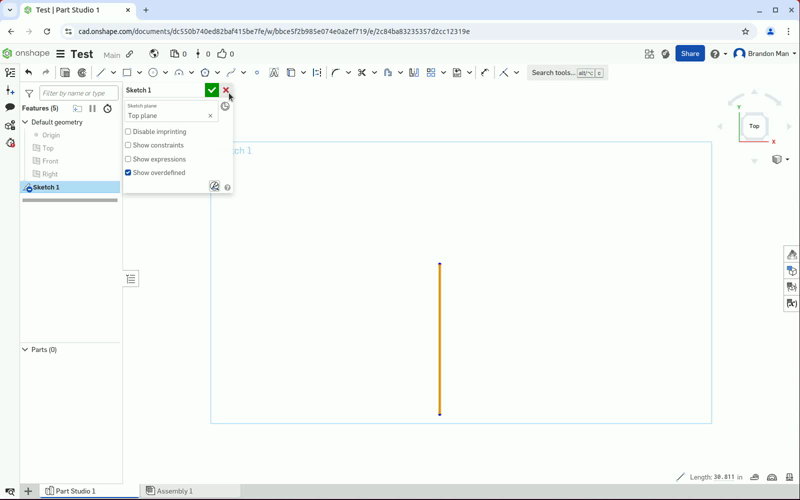
key(shift+h)
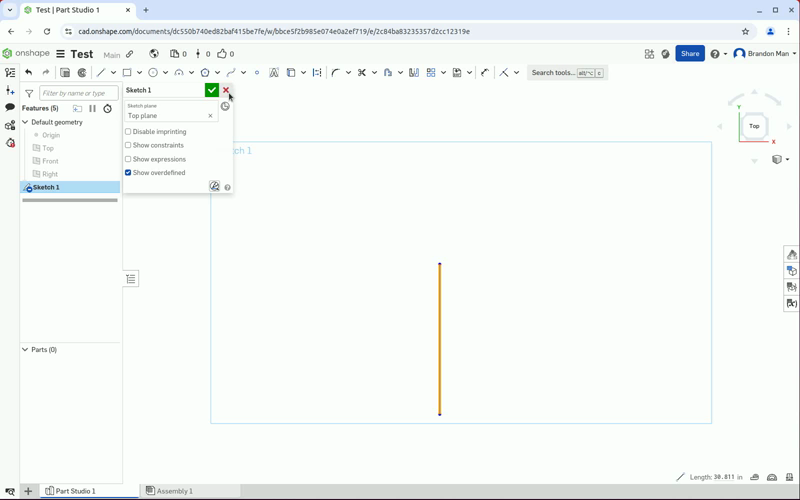
key(shift+s)
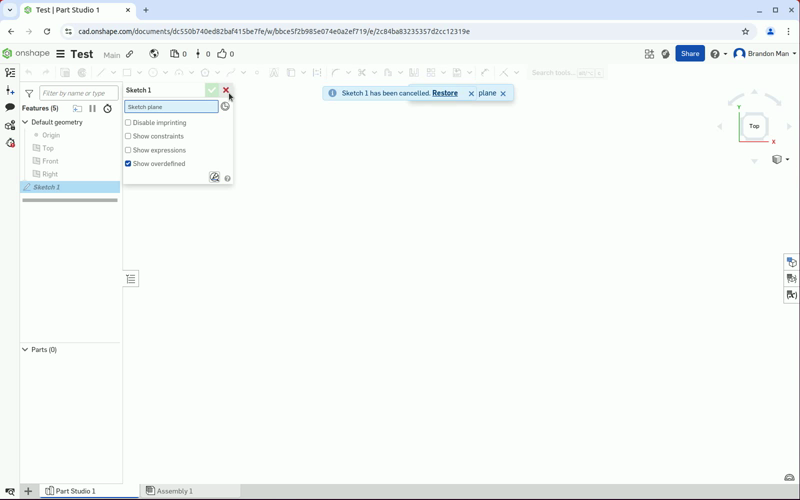
mouse_move(73, 150)
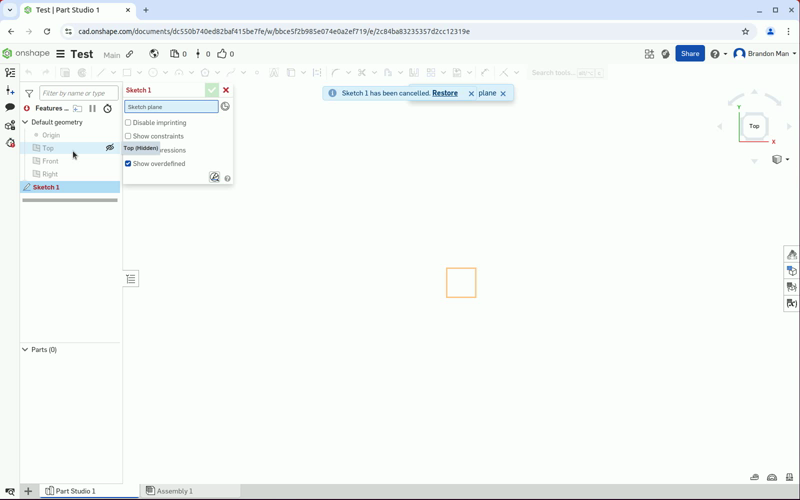
click(73, 150)
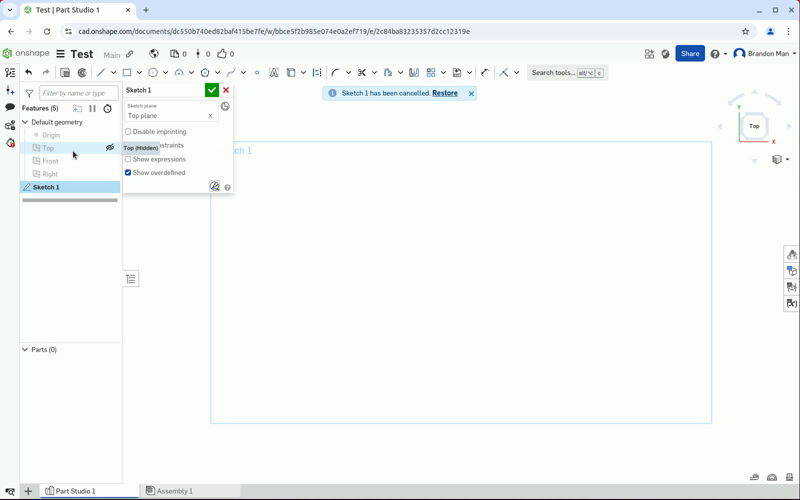
mouse_move(73, 352)
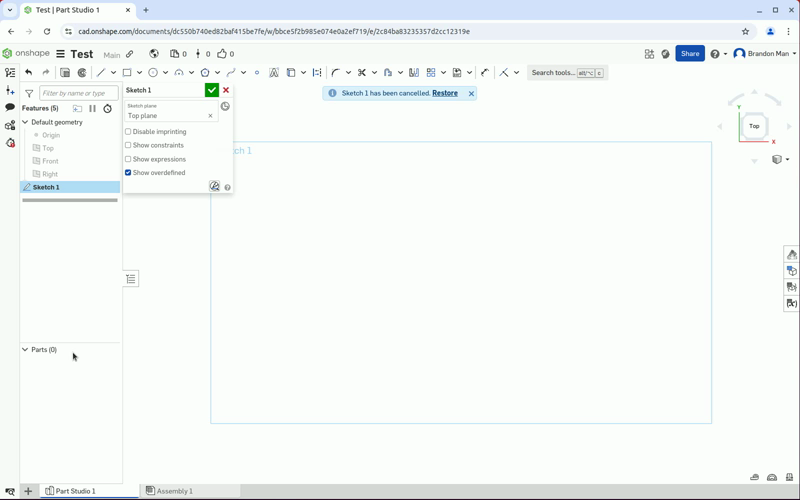
key(y)
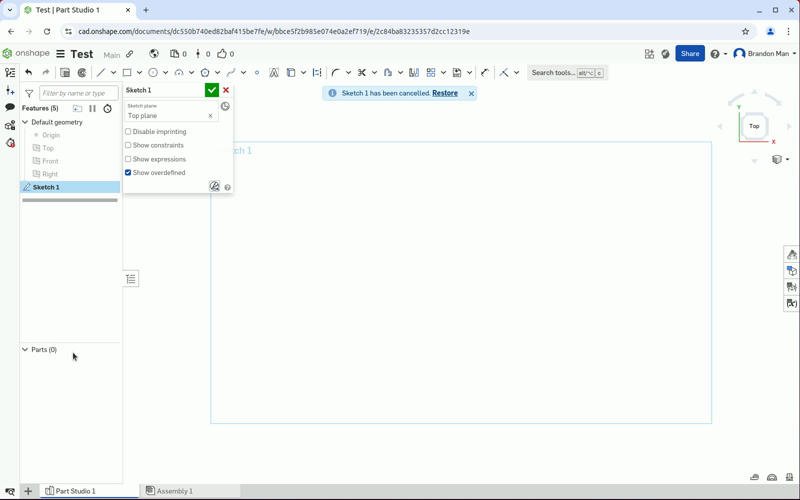
key(l)
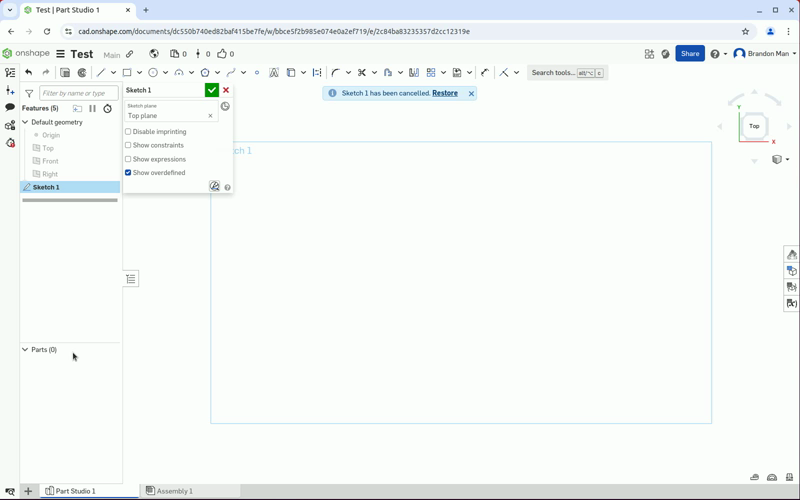
key_down(shift)
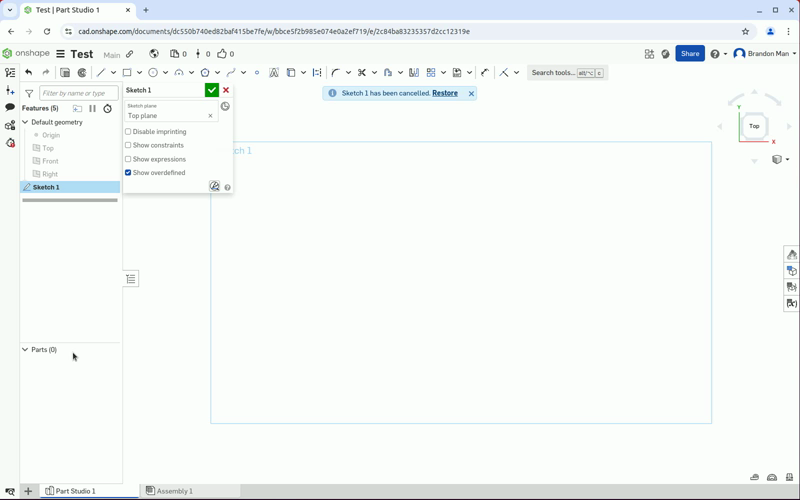
mouse_move(453, 395)
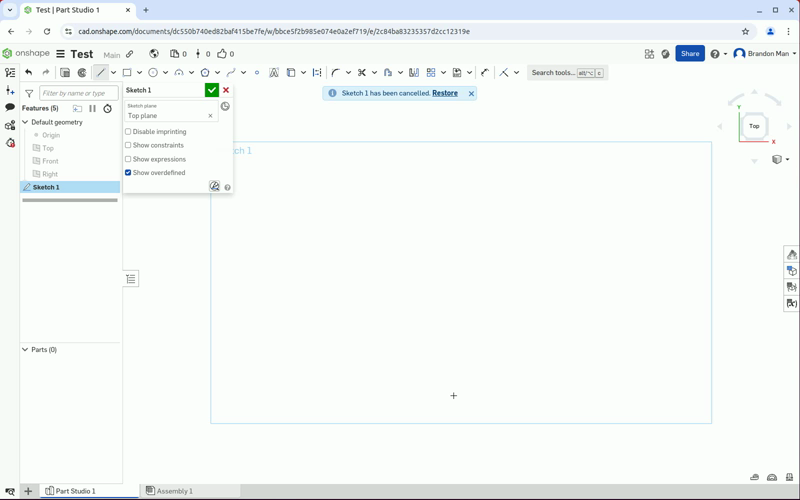
click(453, 395)
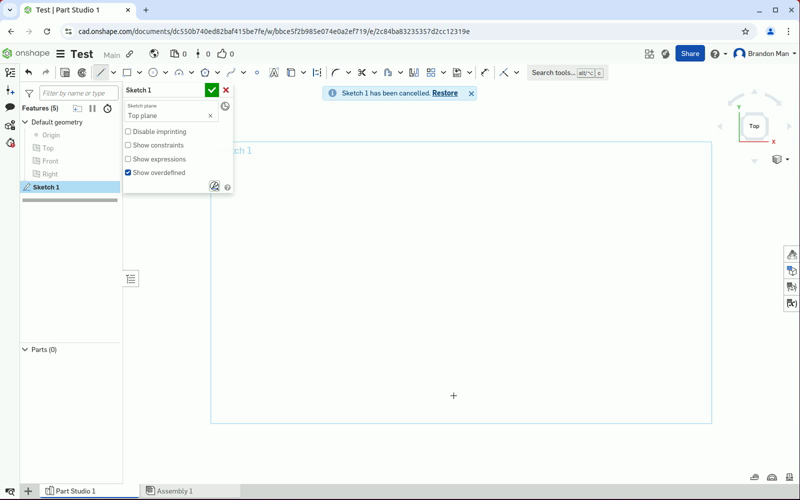
key_up(shift)
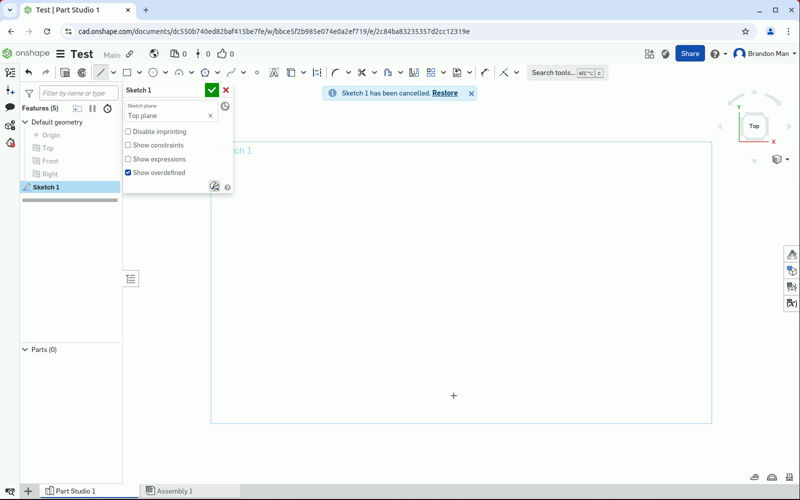
key_down(shift)
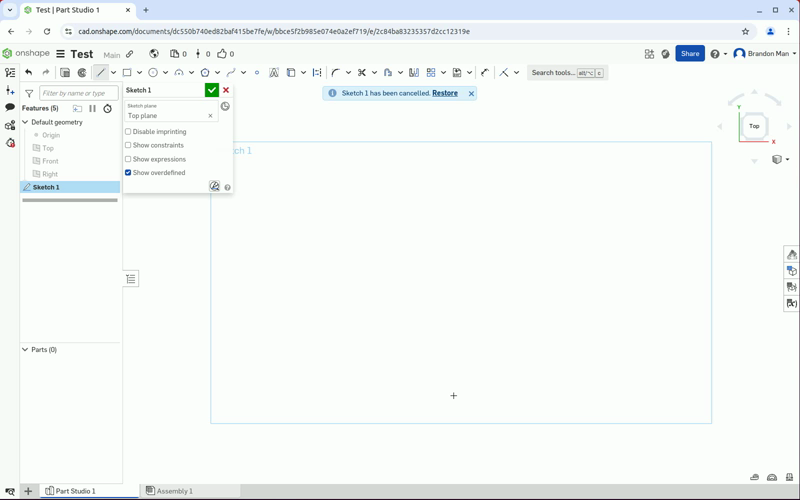
mouse_move(483, 395)
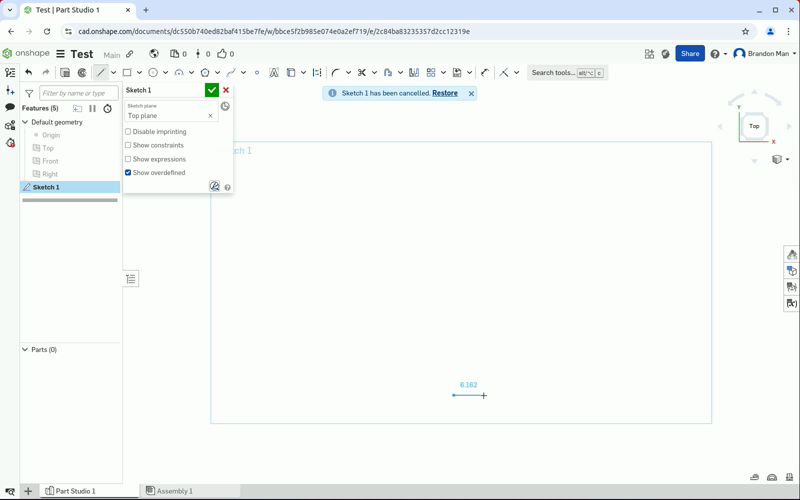
mouse_move(467, 395)
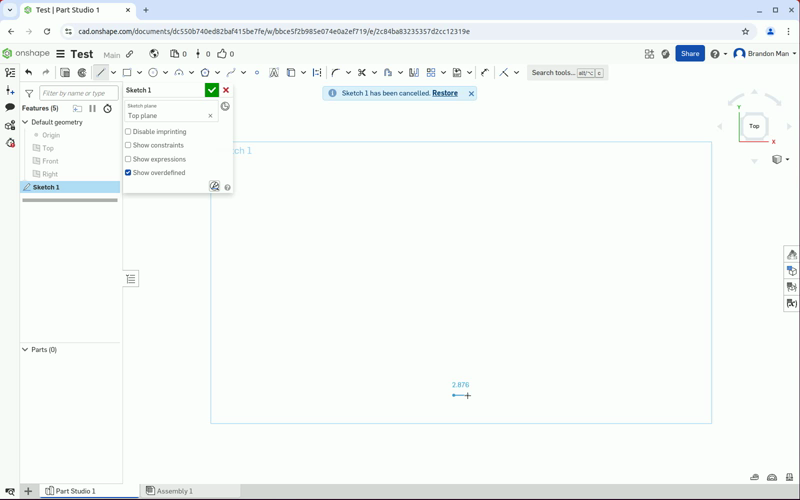
click(467, 395)
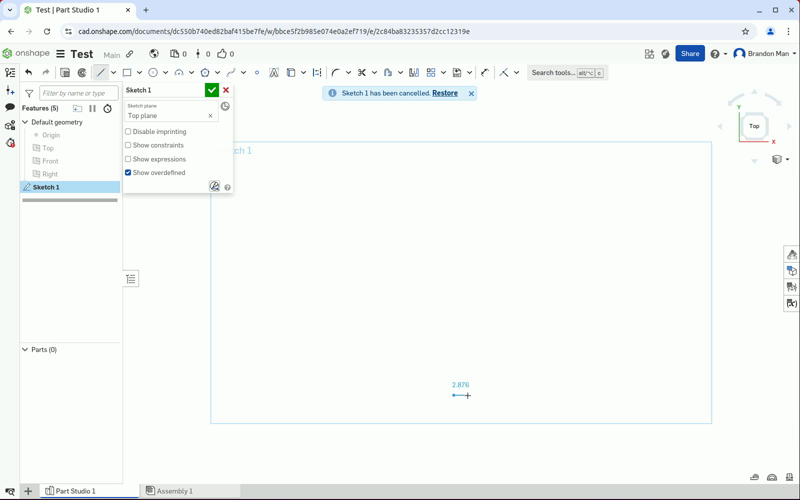
key_up(shift)
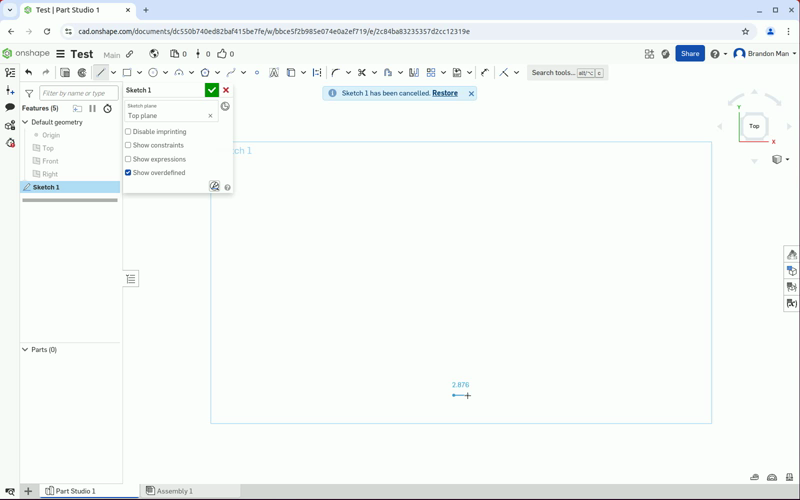
key_down(shift)
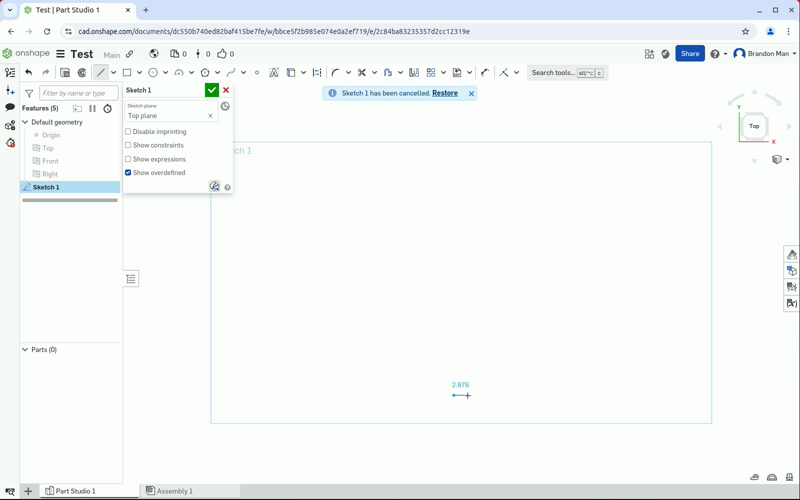
mouse_move(467, 171)
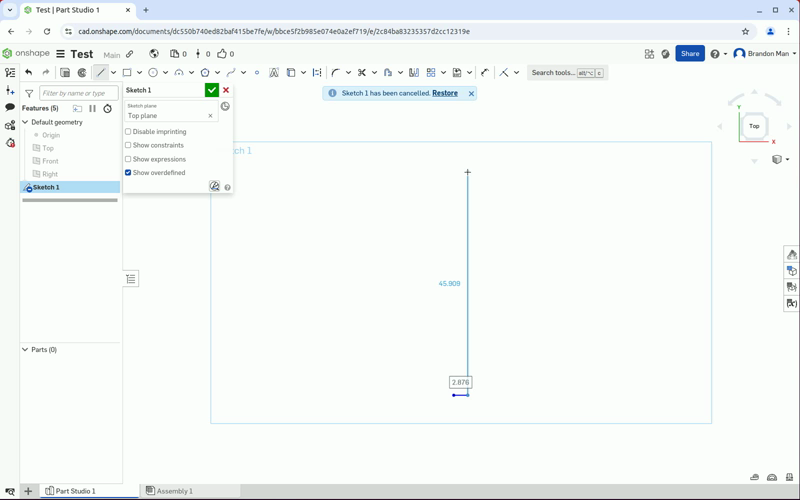
click(467, 171)
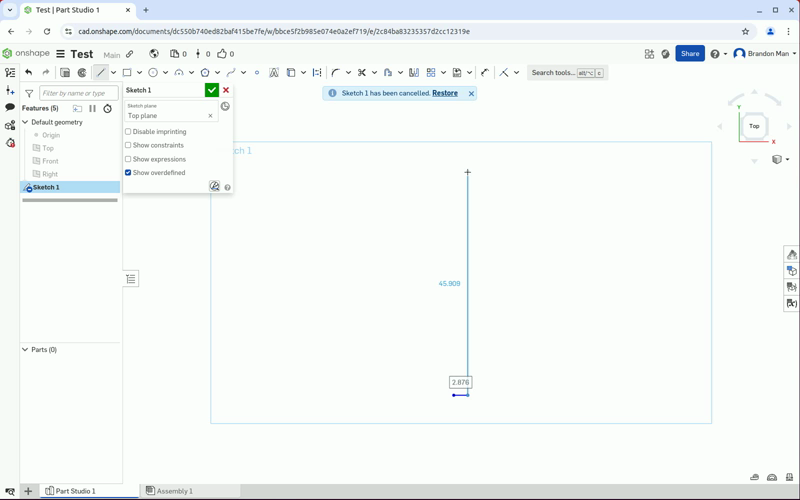
key_up(shift)
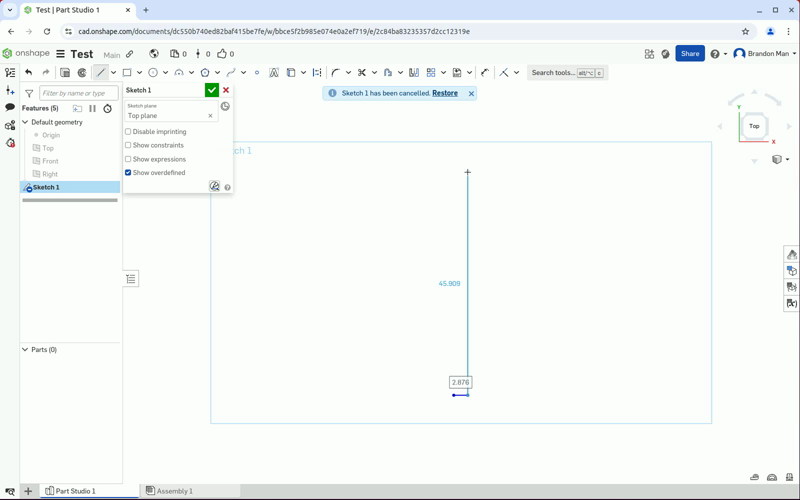
key_down(shift)
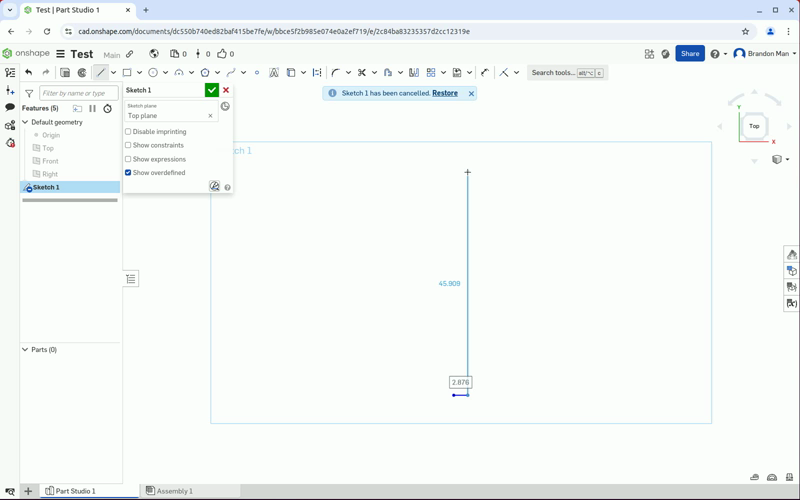
mouse_move(498, 171)
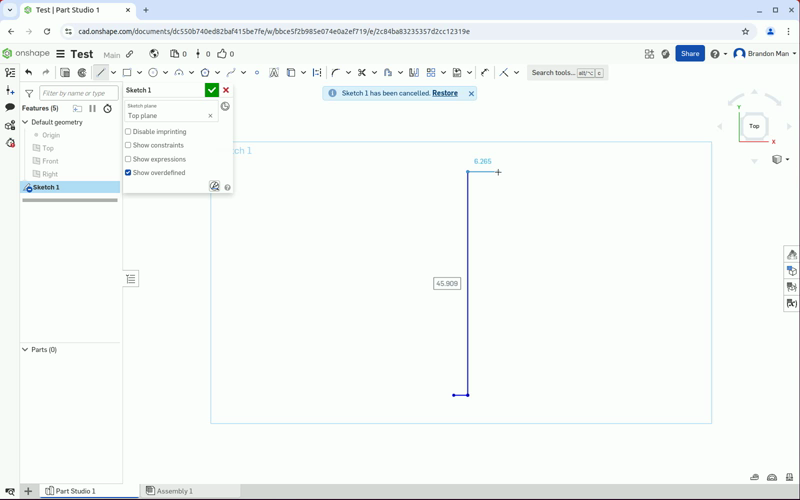
mouse_move(453, 171)
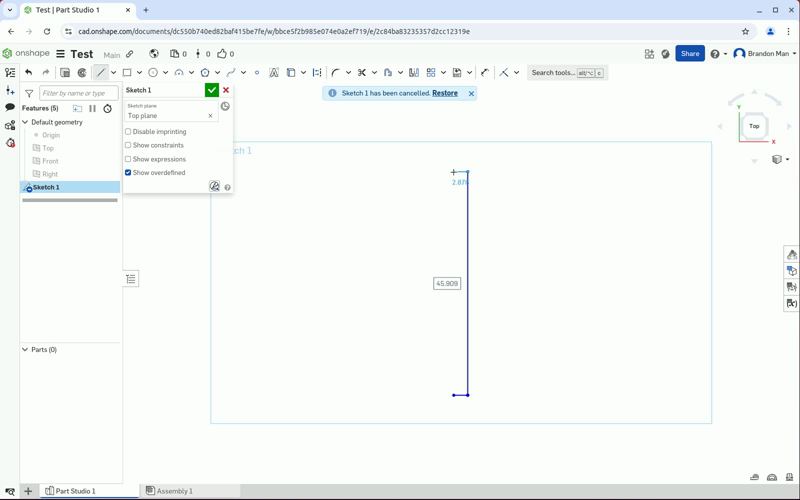
click(453, 171)
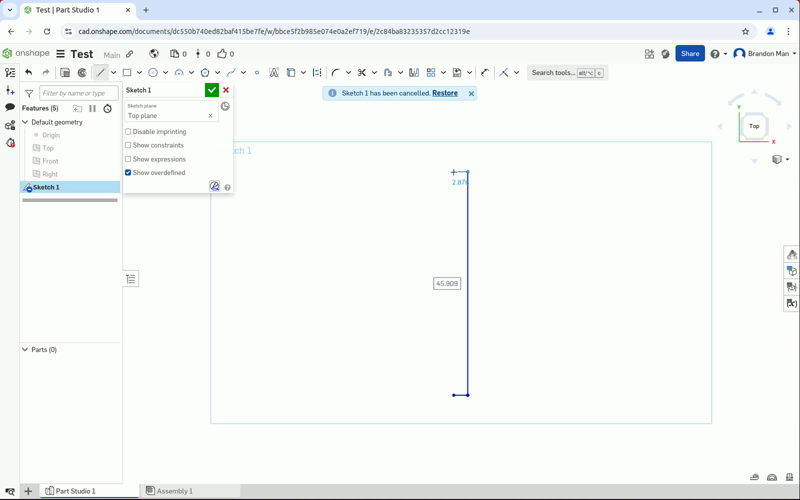
key_up(shift)
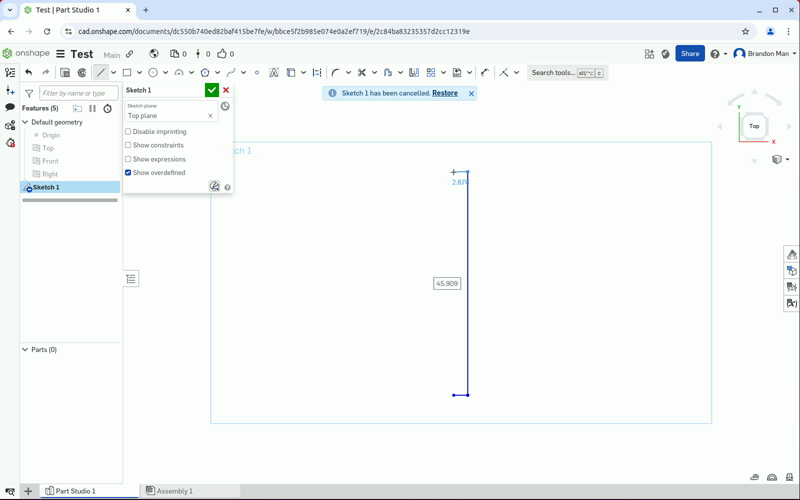
key_down(shift)
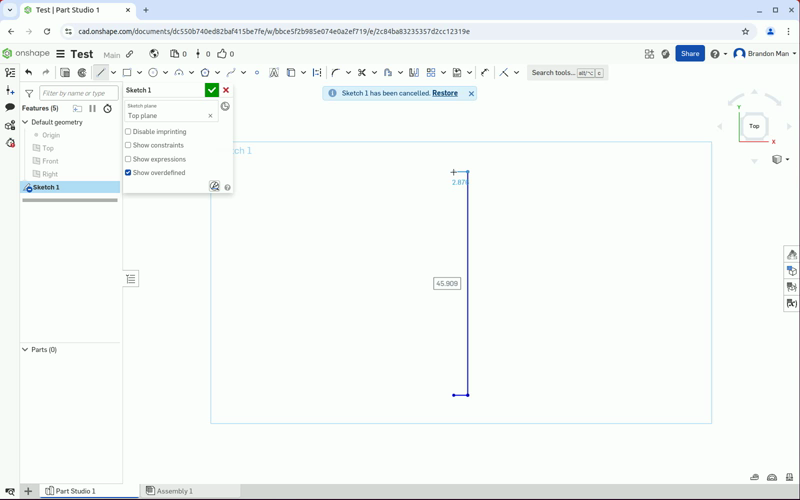
mouse_move(453, 395)
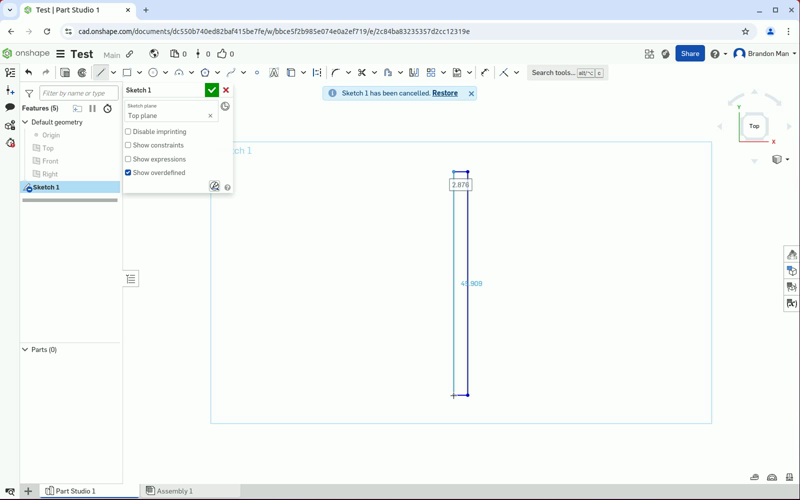
key_up(shift)
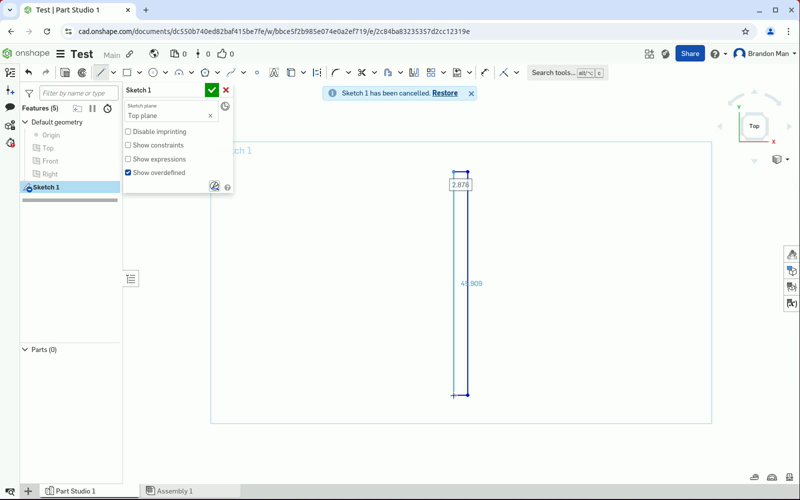
click(453, 395)
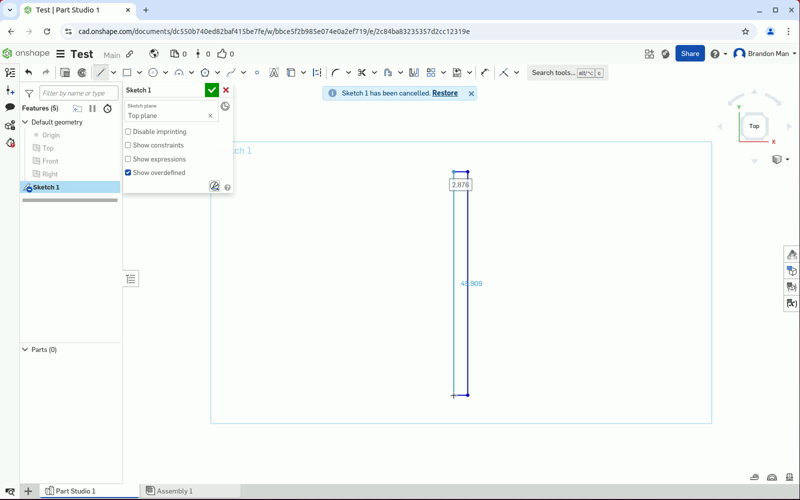
key(esc)
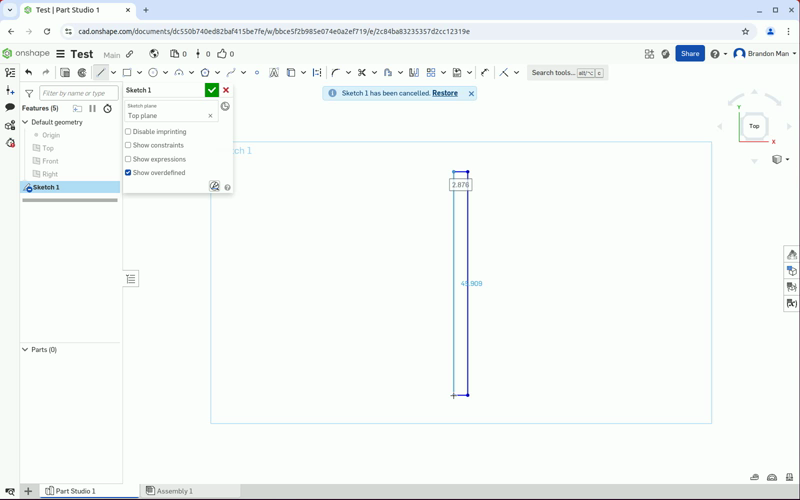
mouse_move(464, 225)
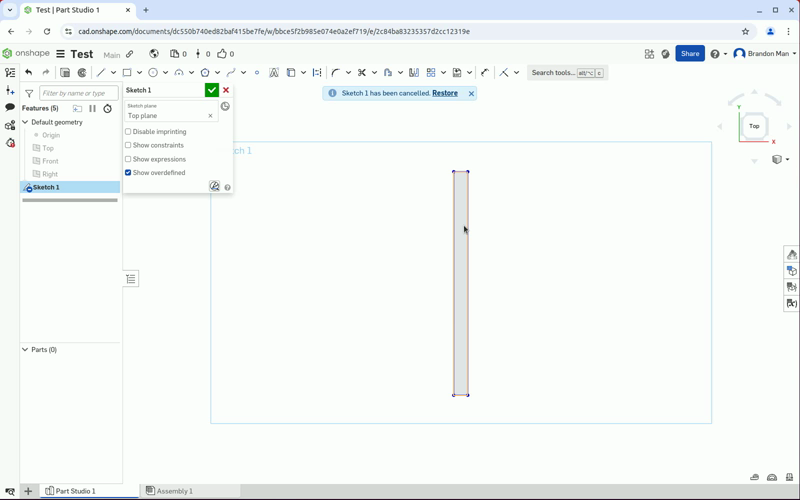
click(464, 225)
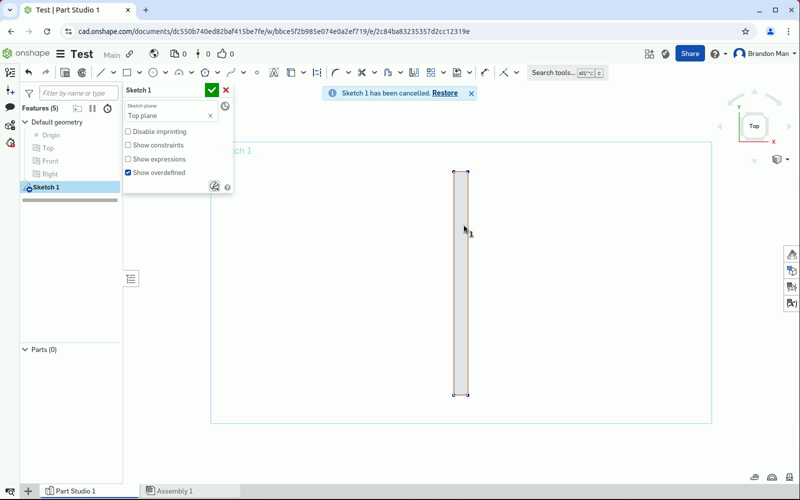
mouse_move(73, 352)
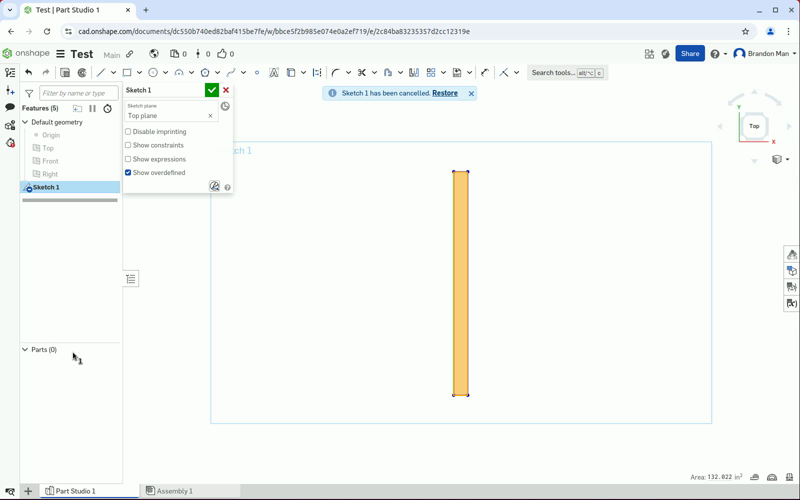
key(shift+y)
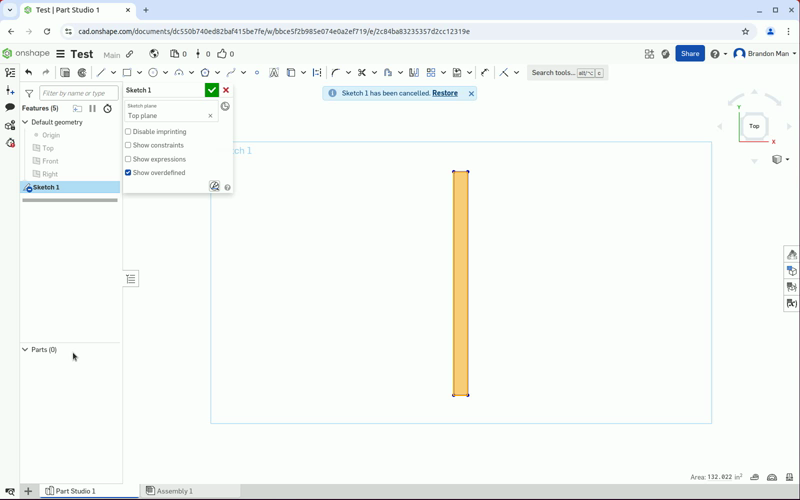
key(shift+e)
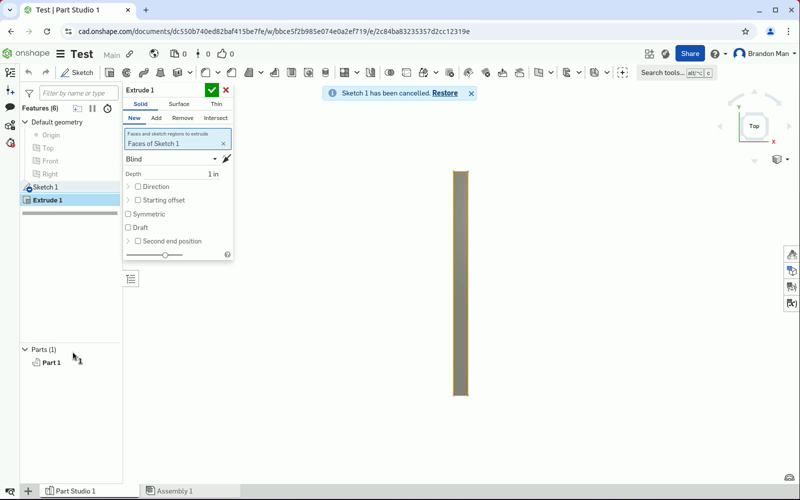
mouse_move(143, 106)
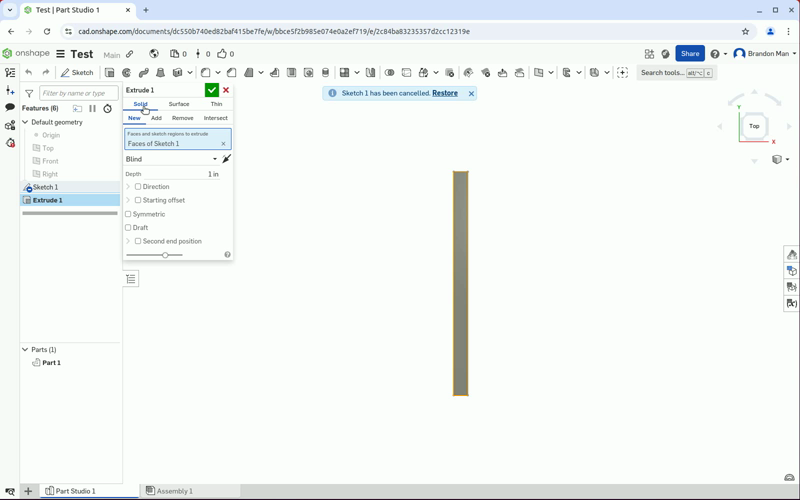
click(143, 106)
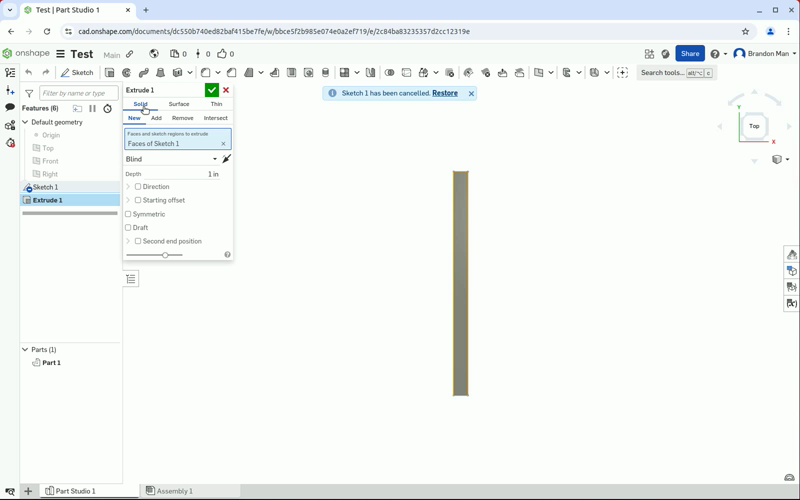
mouse_move(137, 120)
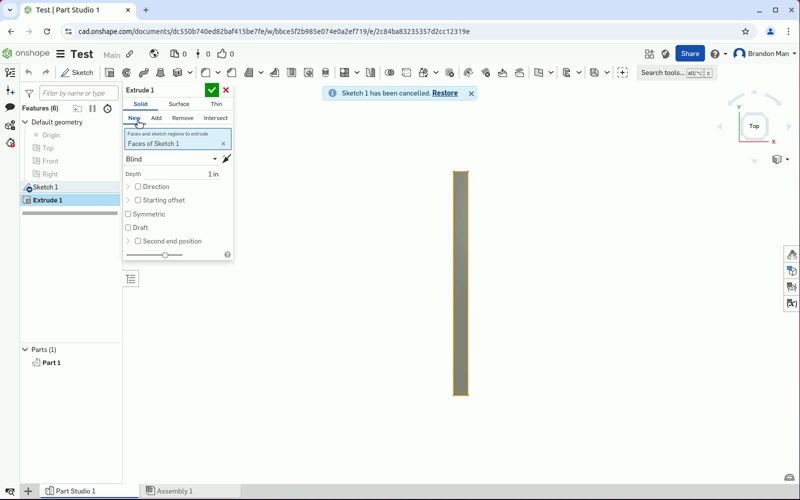
click(137, 120)
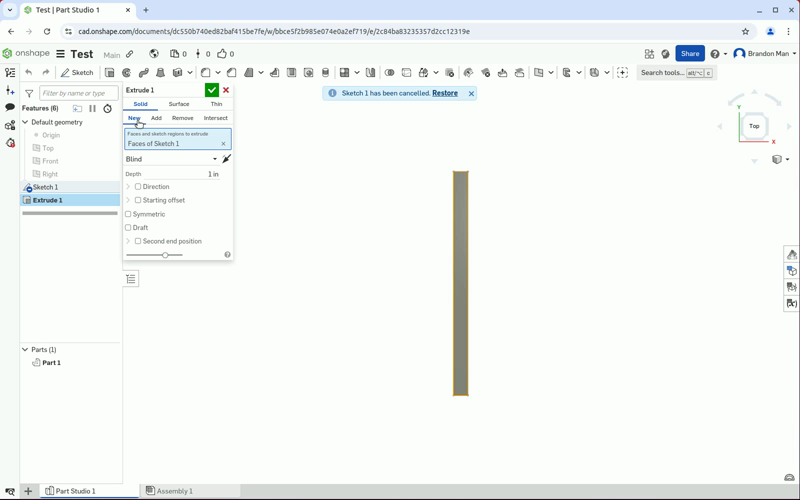
key(tab, 4)
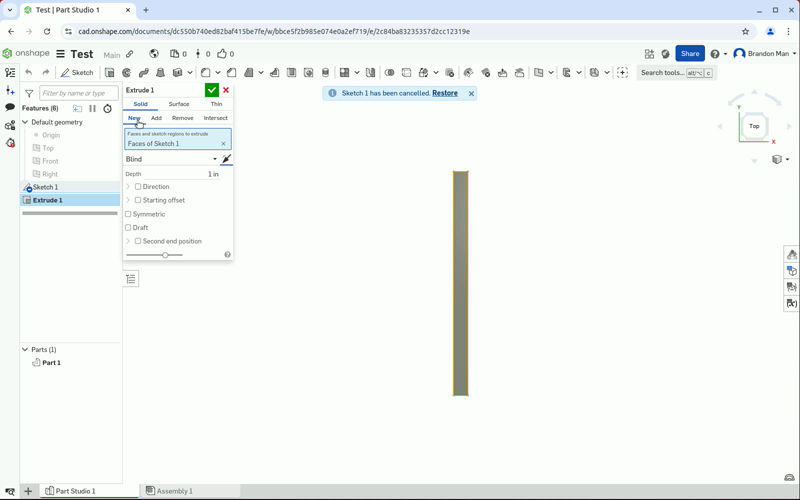
text(1.444)
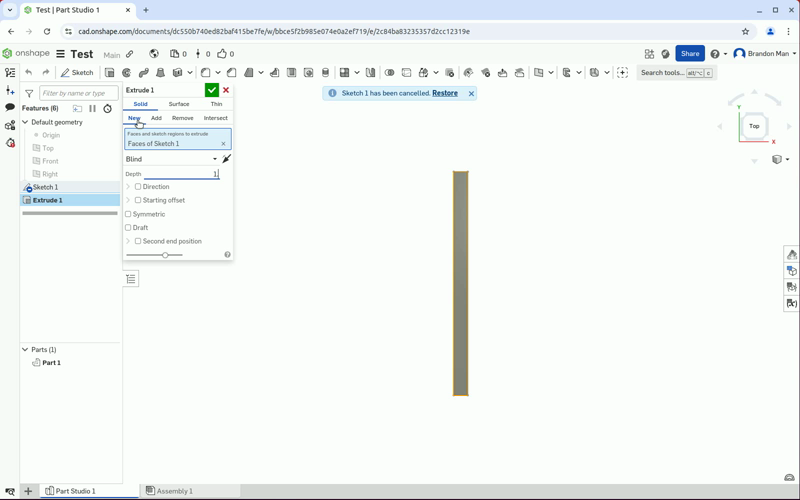
key(enter)
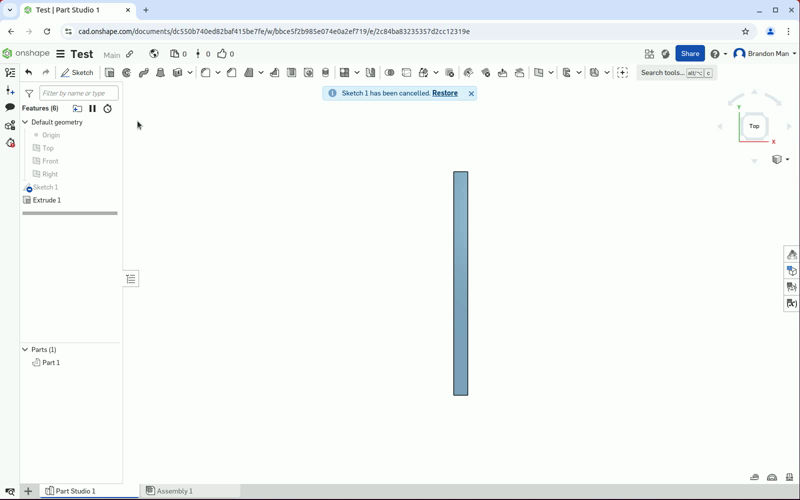
key(shift+h)
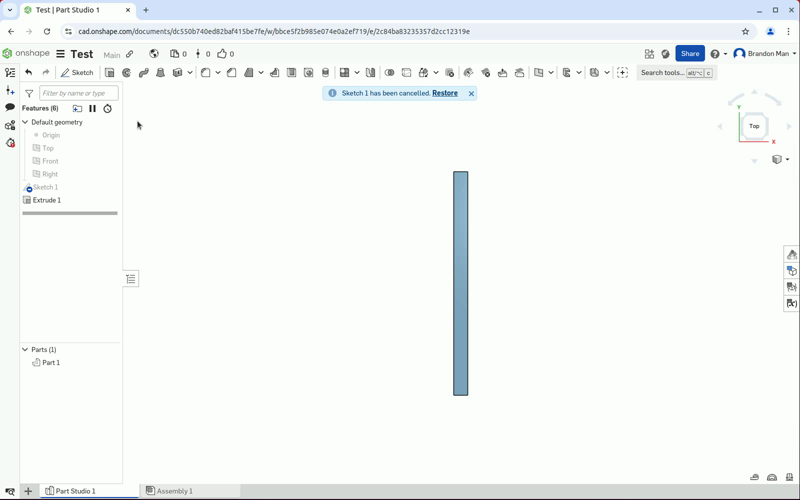
key(shift+h)
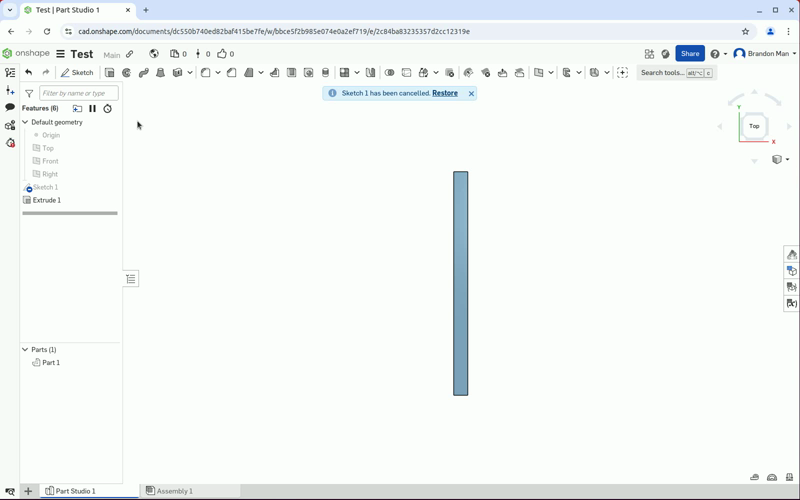
mouse_move(73, 189)
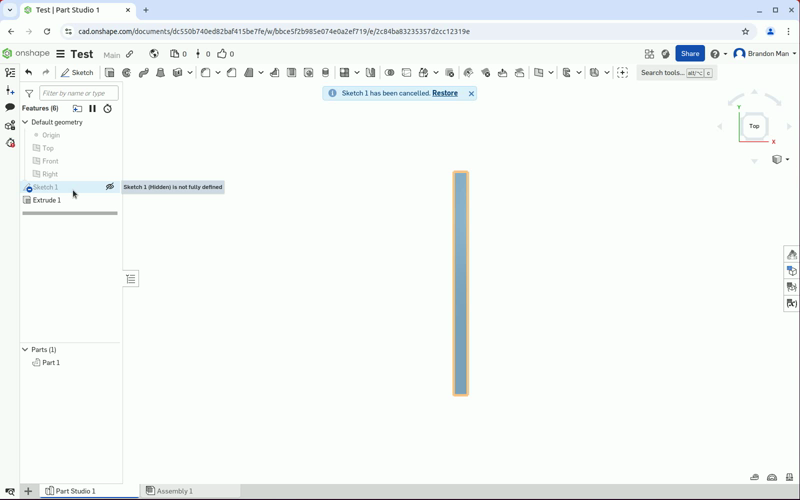
click(73, 189)
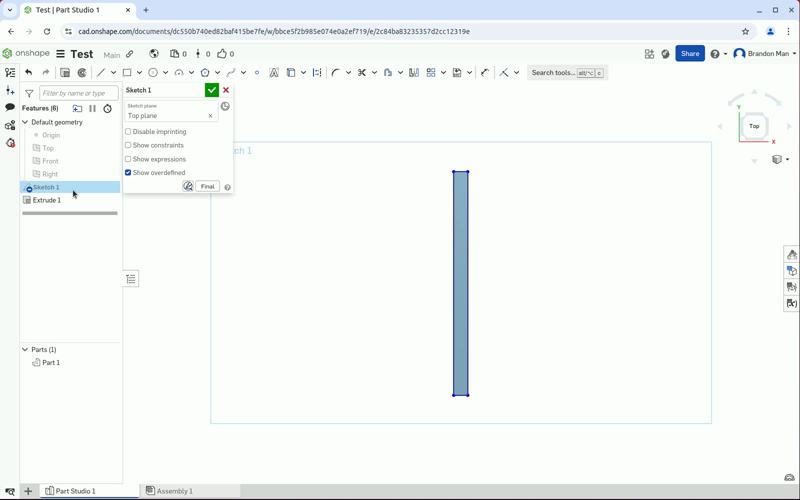
mouse_move(229, 92)
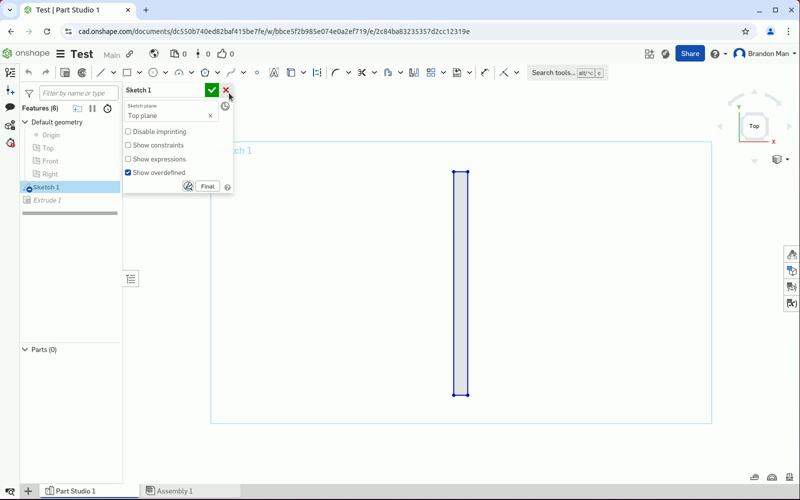
click(229, 92)
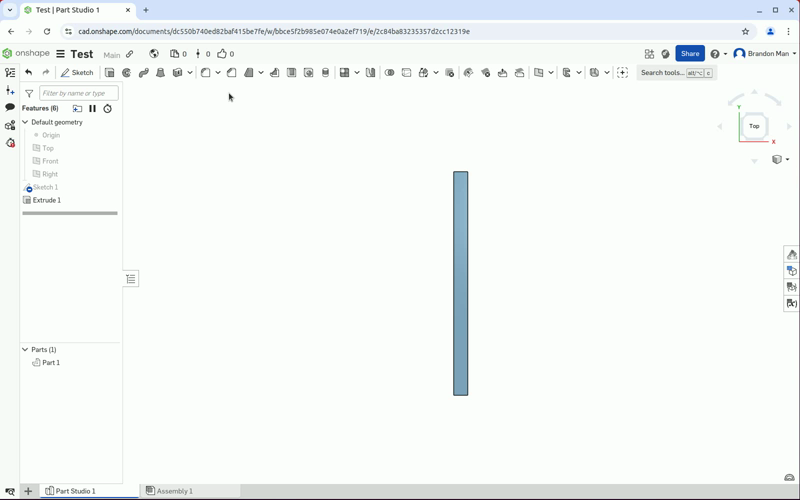
mouse_move(541, 75)
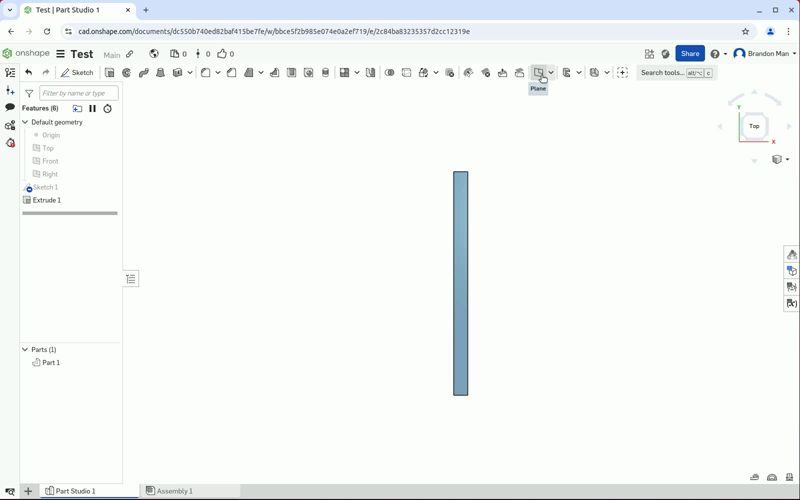
click(541, 75)
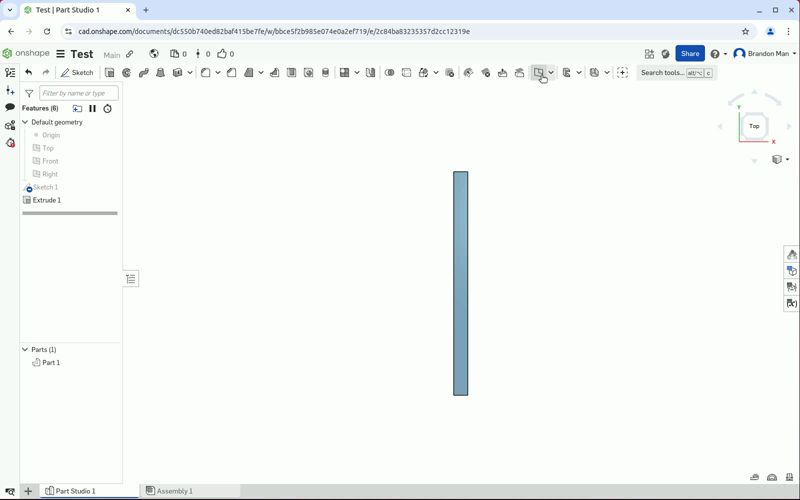
mouse_move(73, 150)
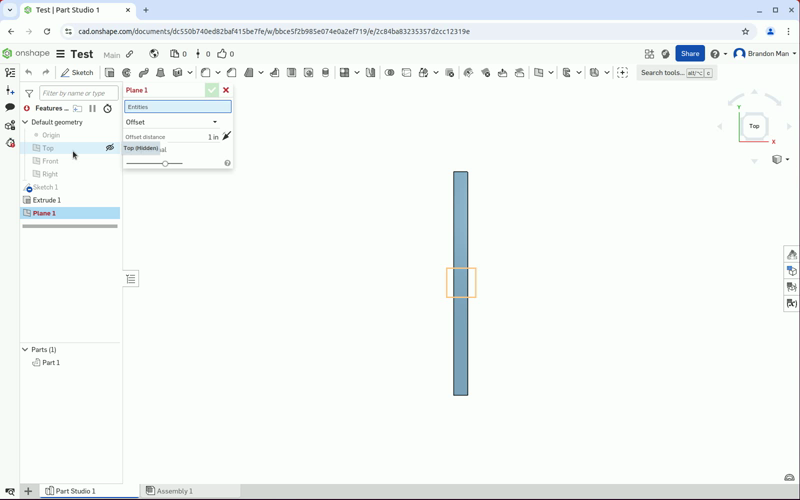
click(73, 150)
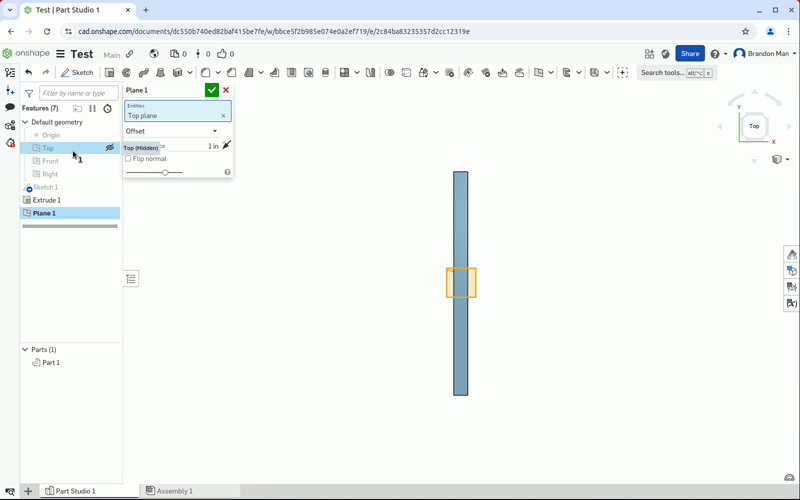
key(tab, 2)
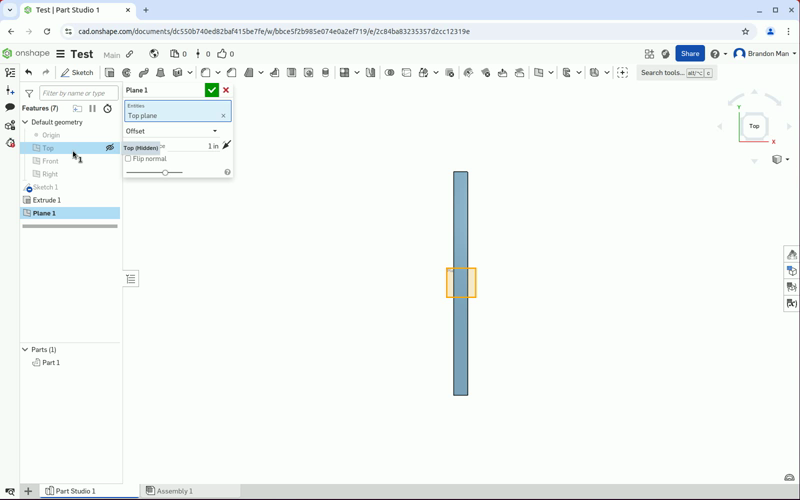
text(1.448)
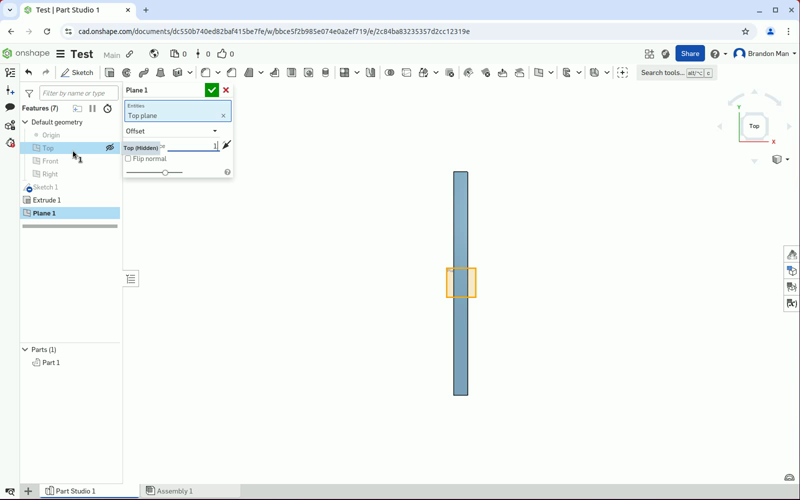
key(enter, 2)
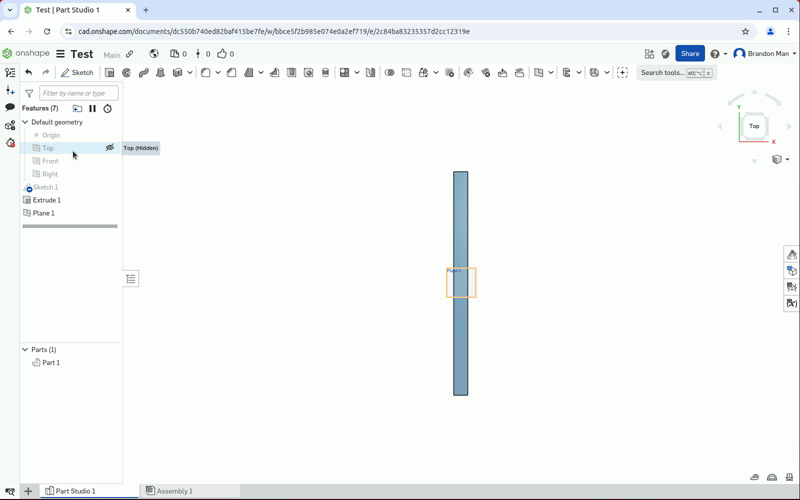
key(shift+s)
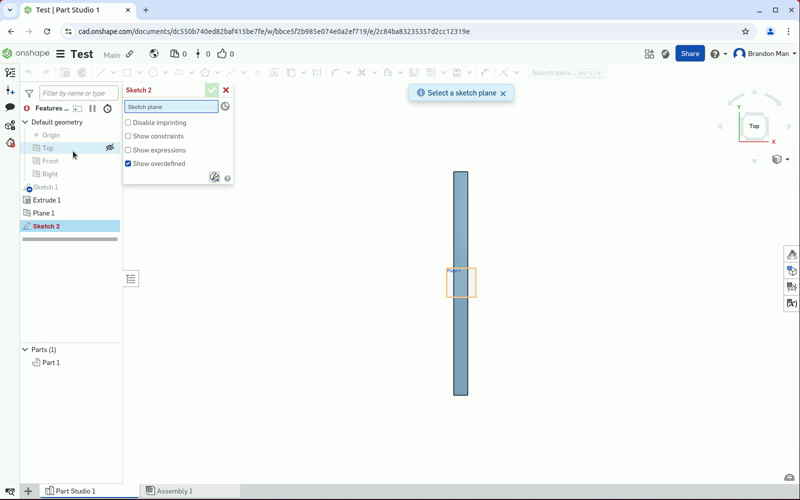
mouse_move(73, 215)
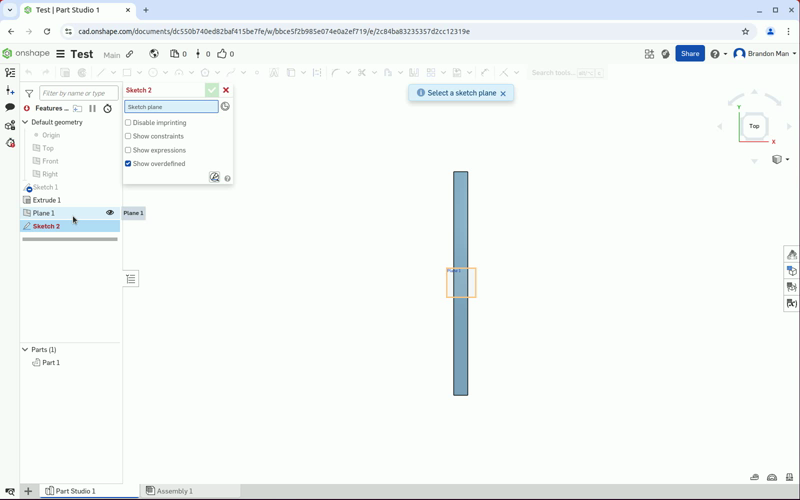
click(73, 215)
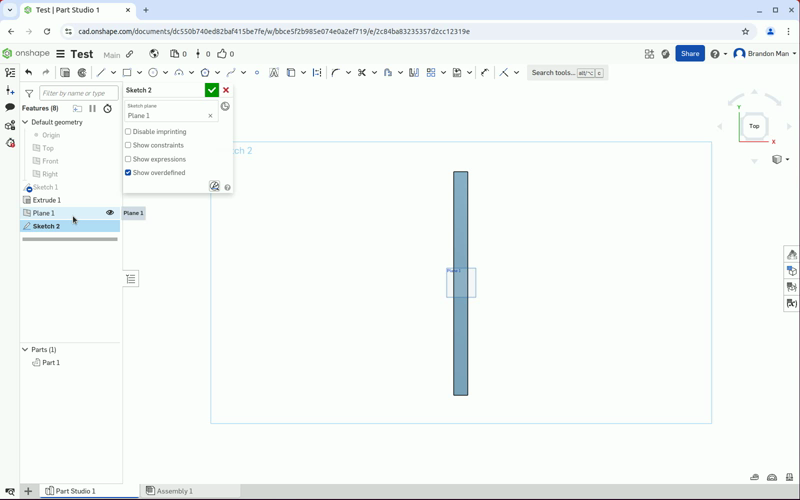
mouse_move(73, 352)
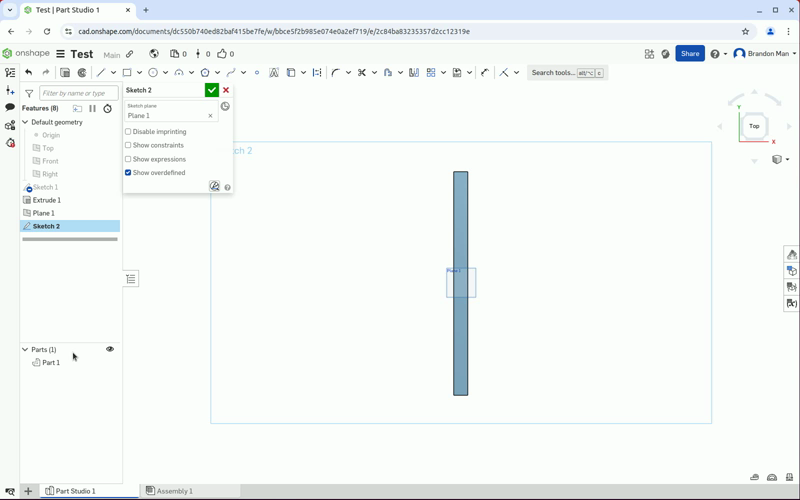
key(y)
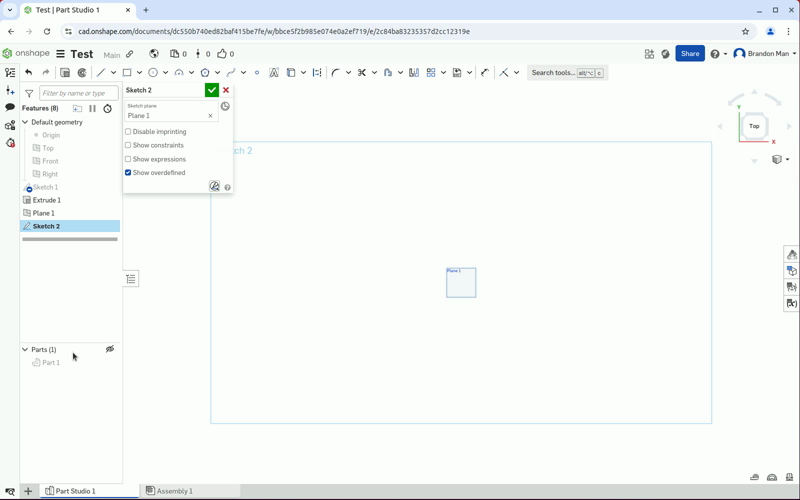
key(l)
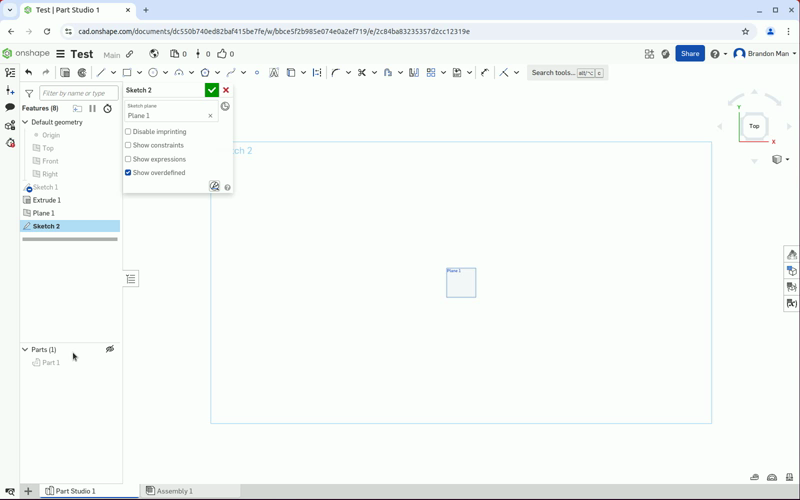
key_down(shift)
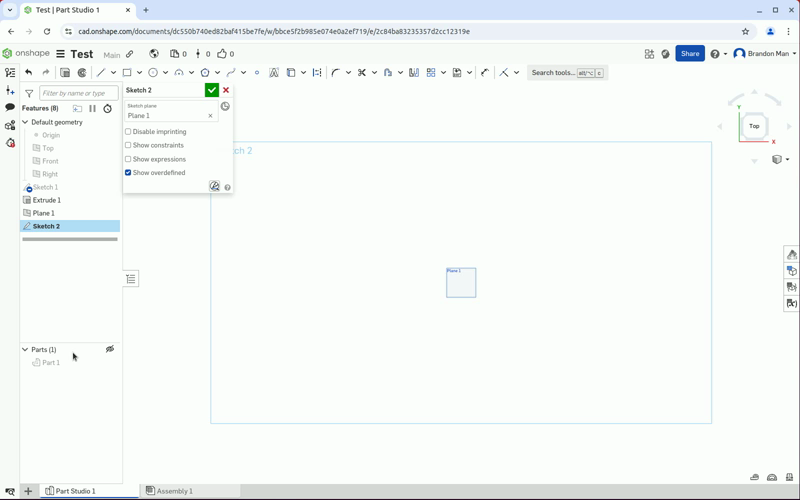
mouse_move(457, 391)
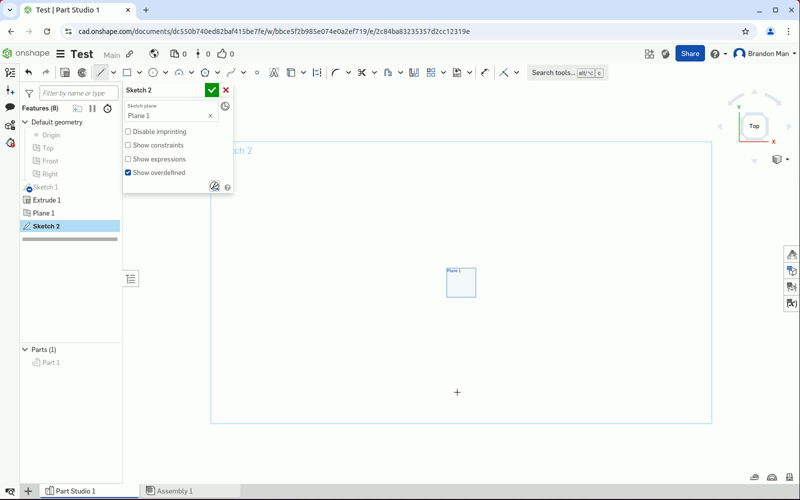
click(457, 391)
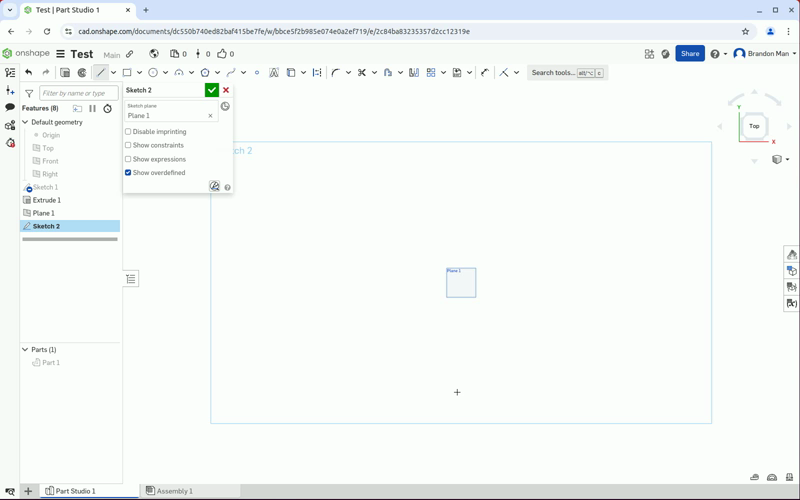
key_up(shift)
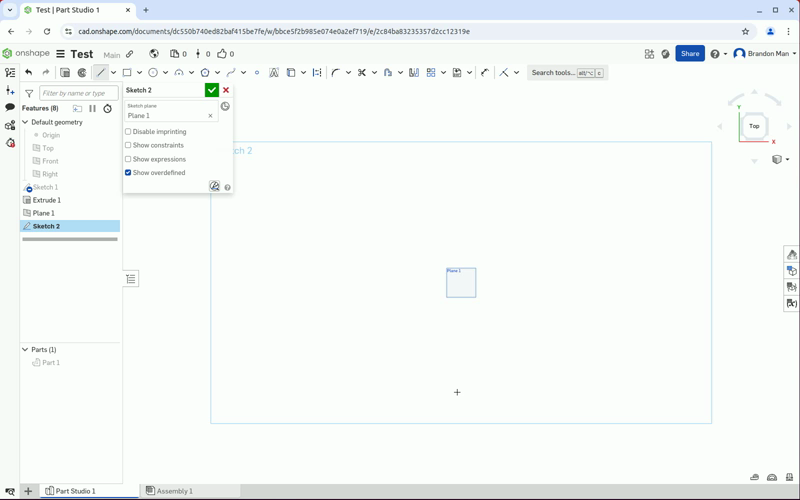
key_down(shift)
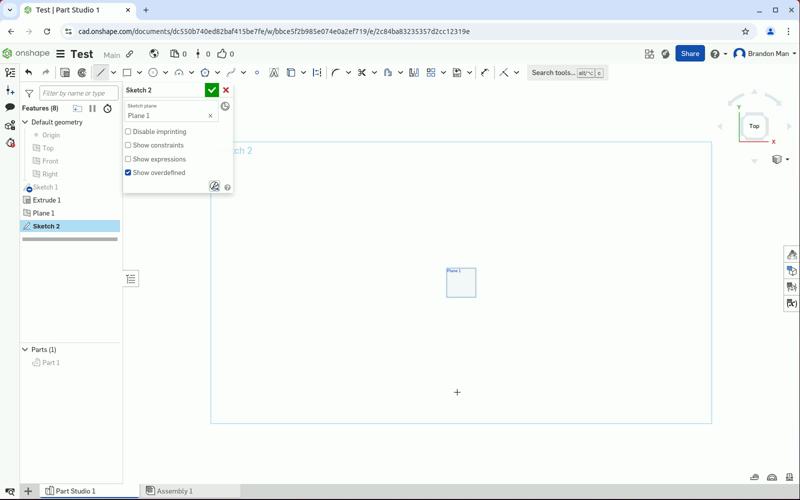
mouse_move(487, 391)
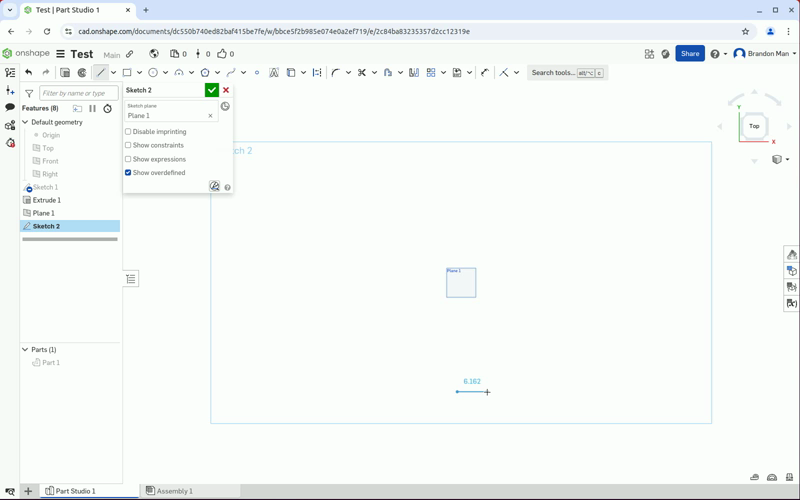
mouse_move(464, 391)
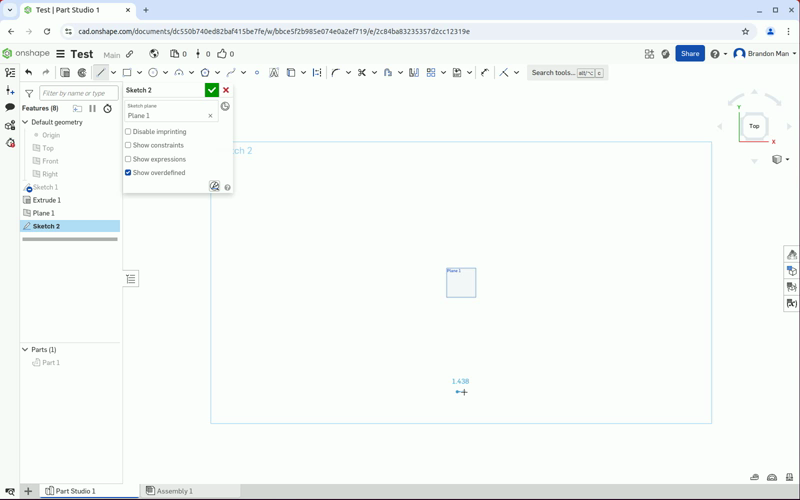
scroll(6)
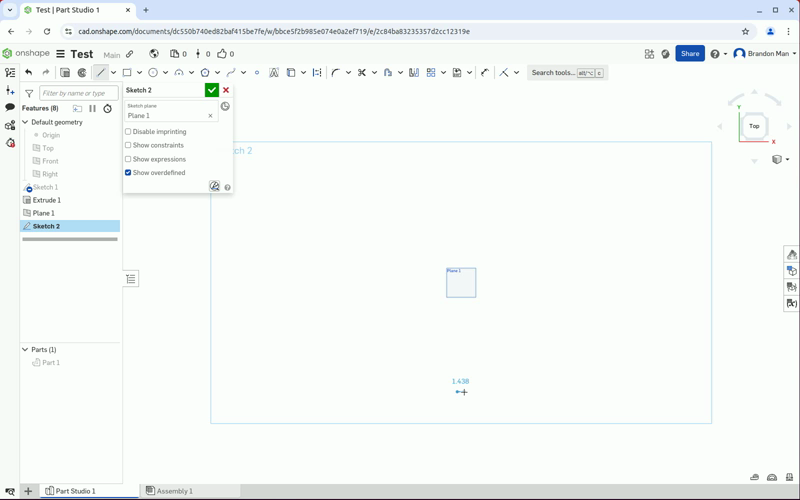
scroll(6)
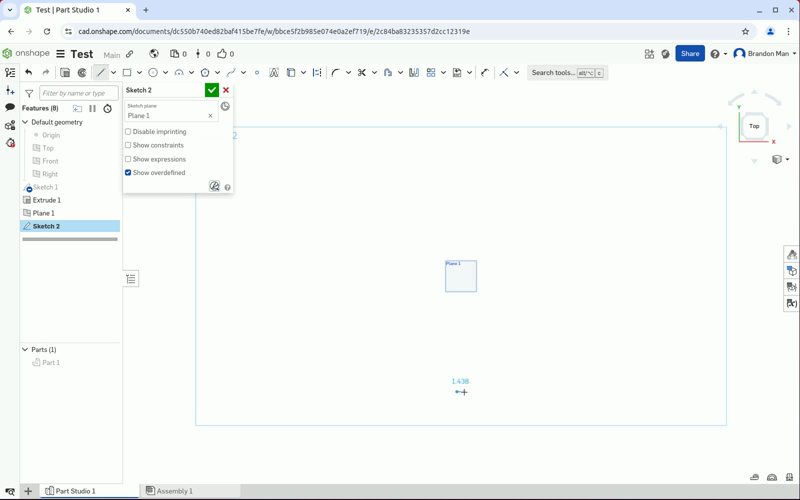
scroll(6)
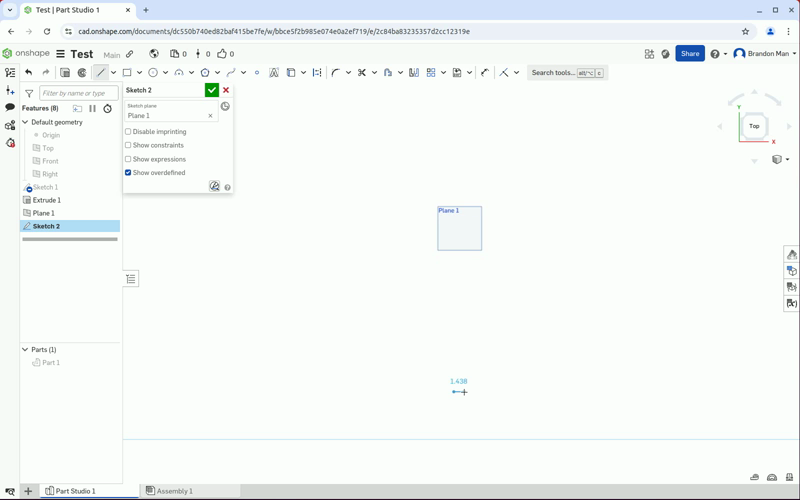
scroll(6)
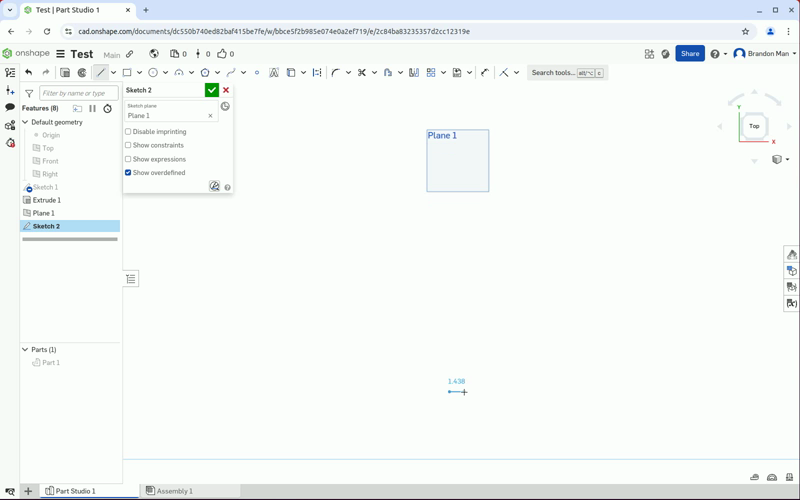
scroll(6)
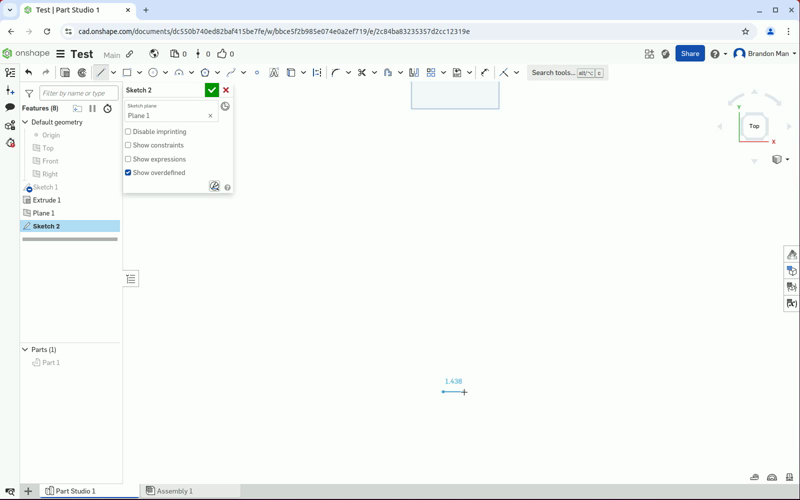
scroll(6)
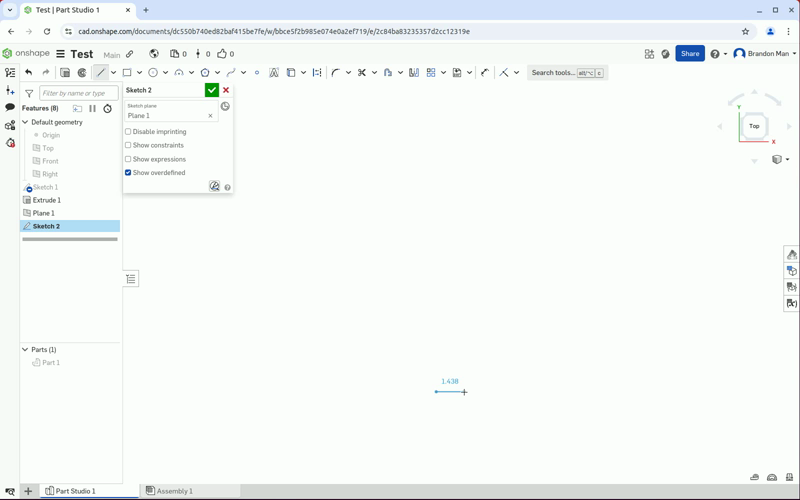
scroll(6)
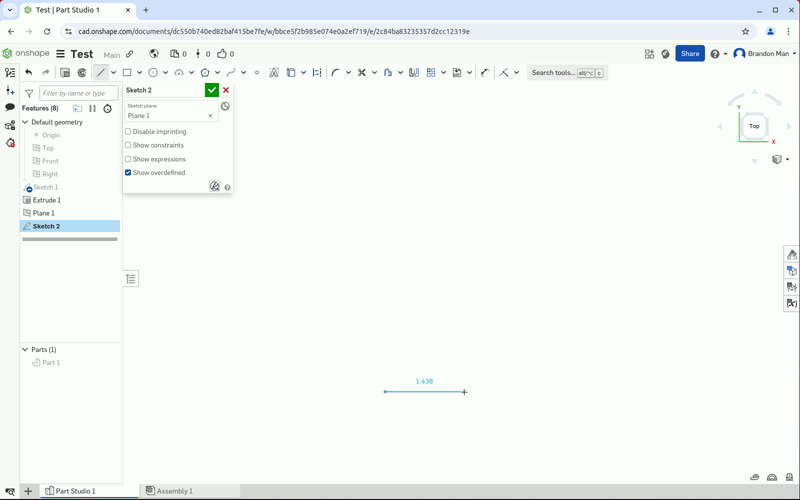
click(464, 391)
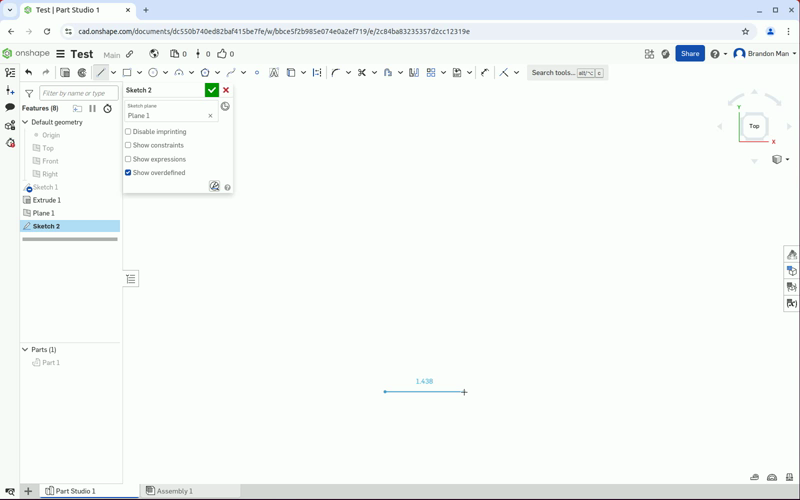
scroll(-6)
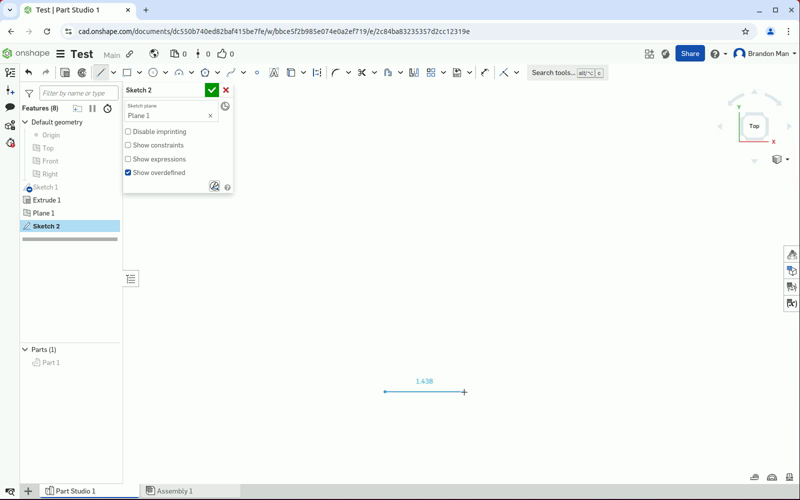
scroll(-6)
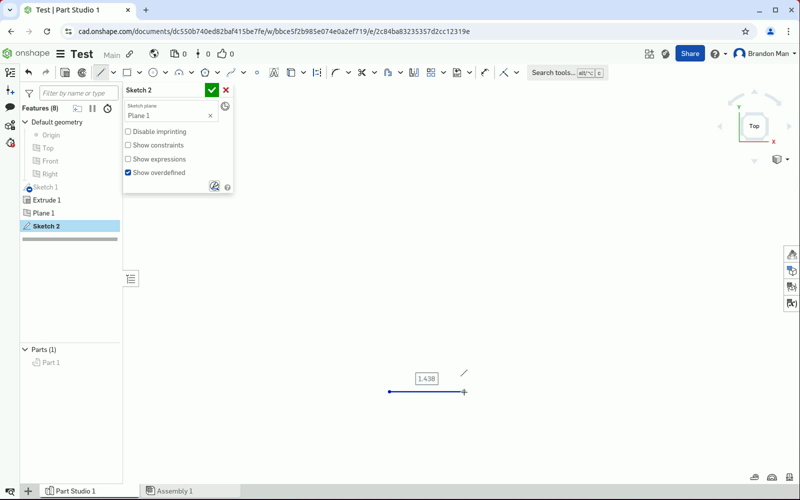
scroll(-6)
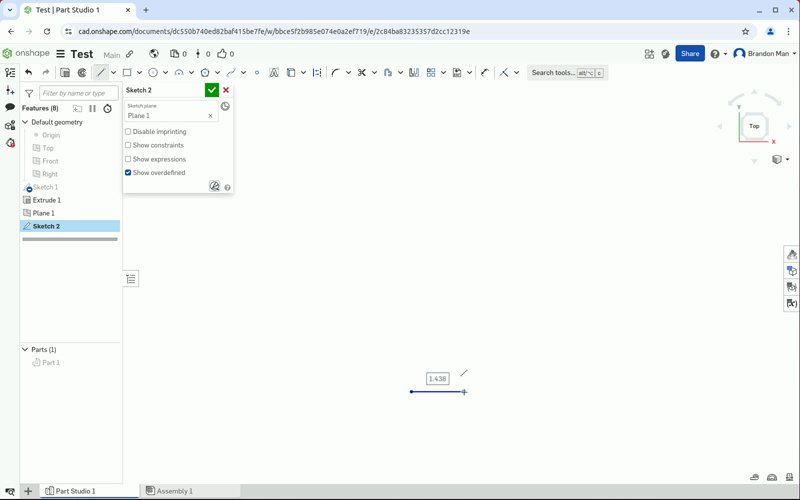
scroll(-6)
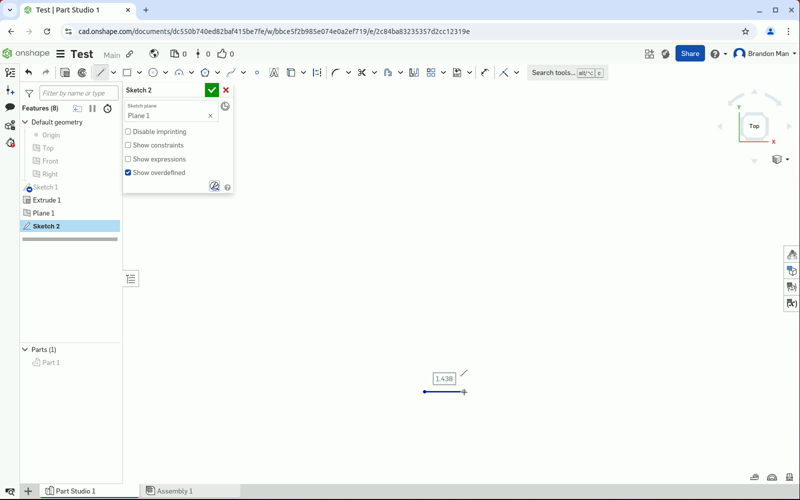
scroll(-6)
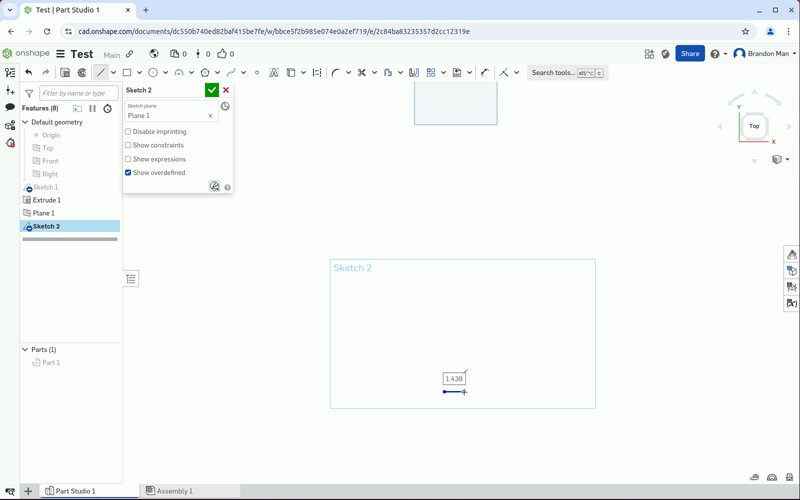
scroll(-6)
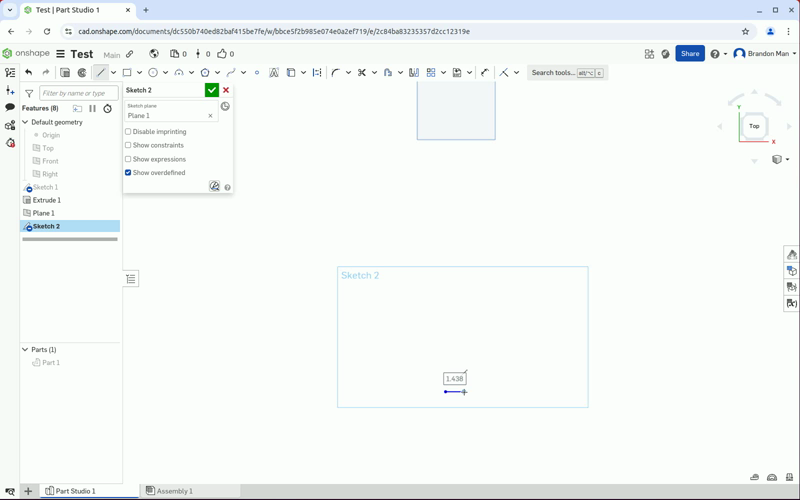
scroll(-6)
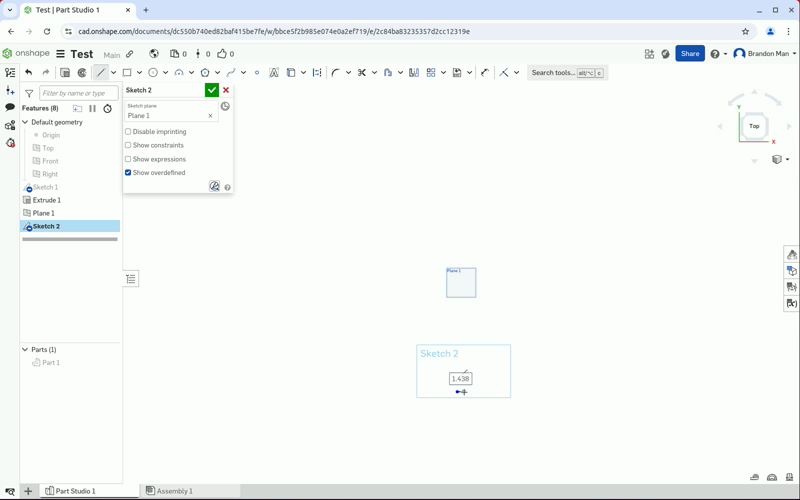
key_up(shift)
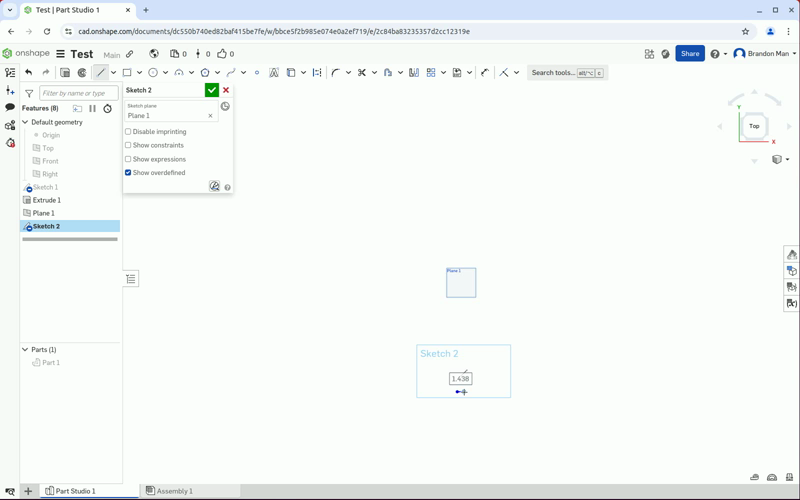
key_down(shift)
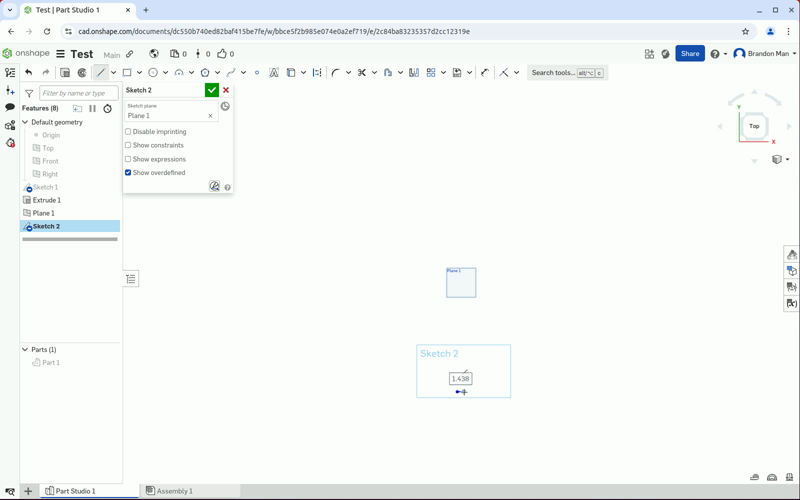
mouse_move(464, 175)
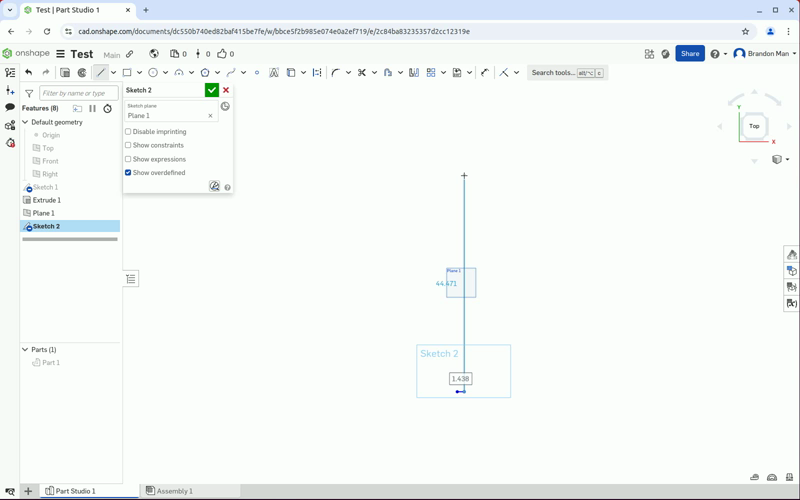
click(464, 175)
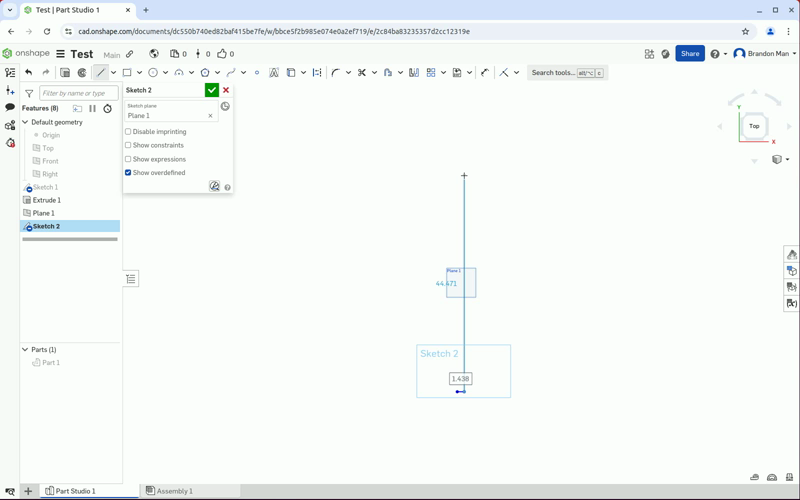
key_up(shift)
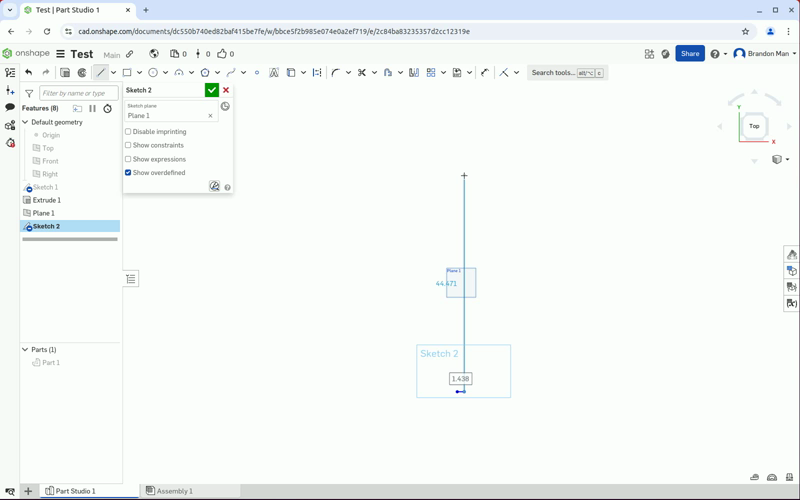
key_down(shift)
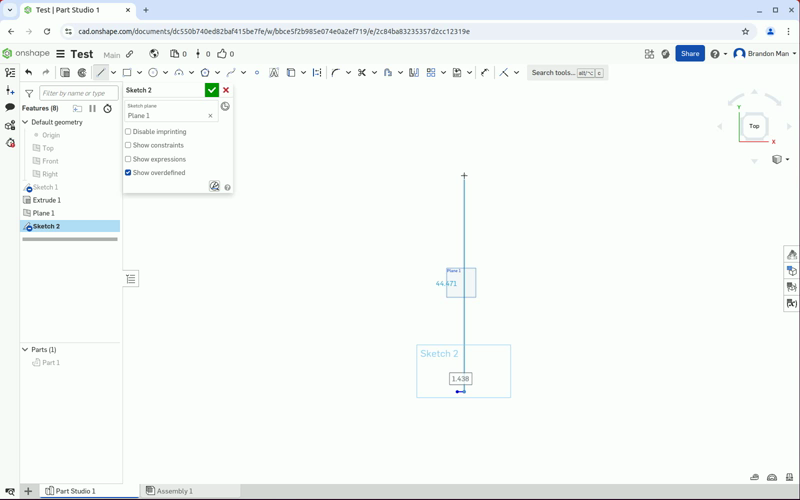
mouse_move(494, 175)
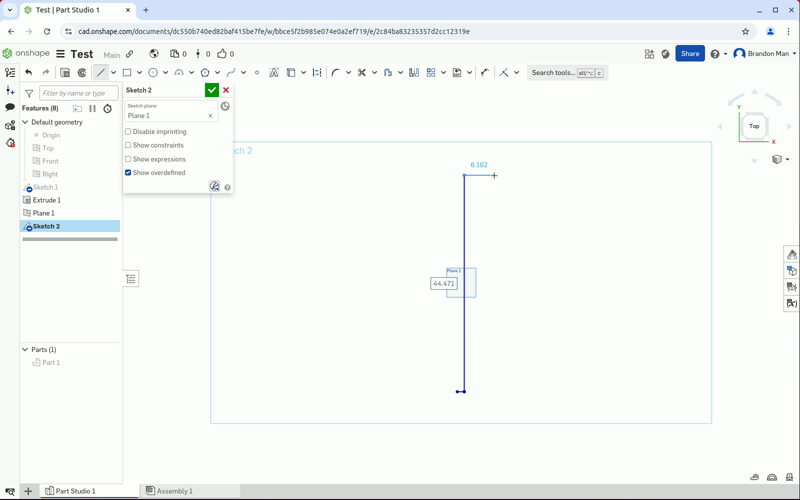
mouse_move(457, 175)
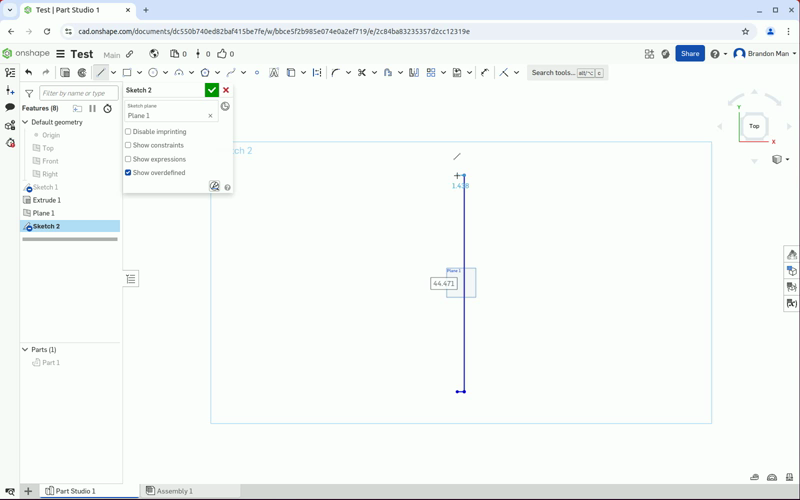
scroll(6)
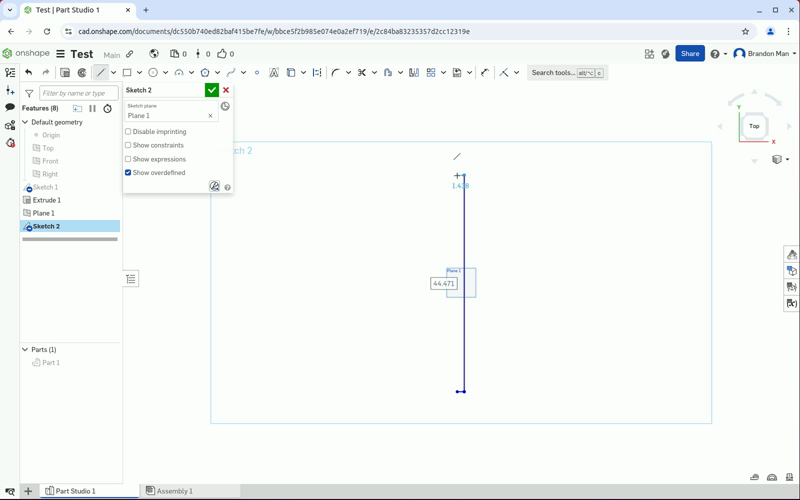
scroll(6)
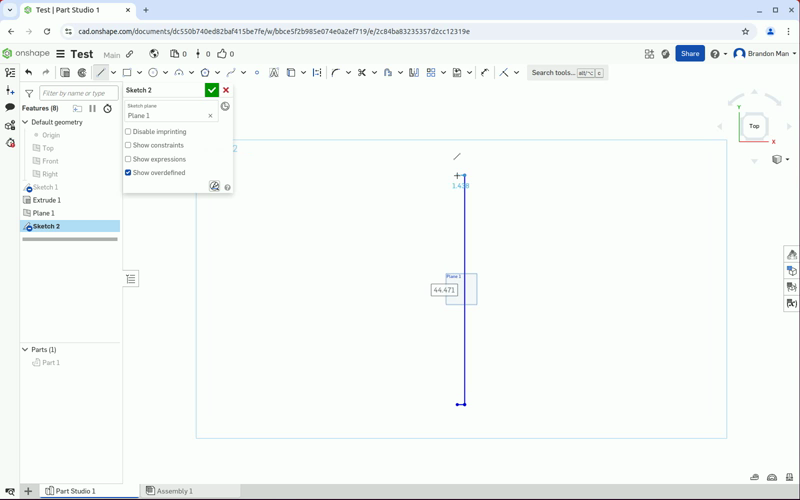
scroll(6)
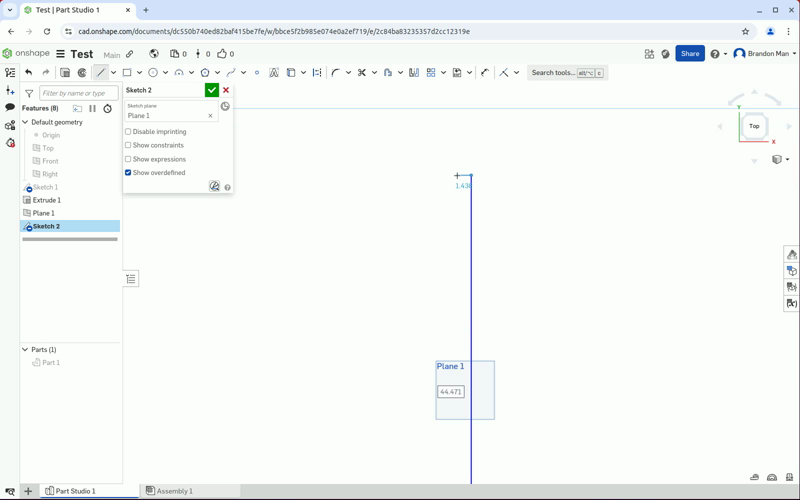
scroll(6)
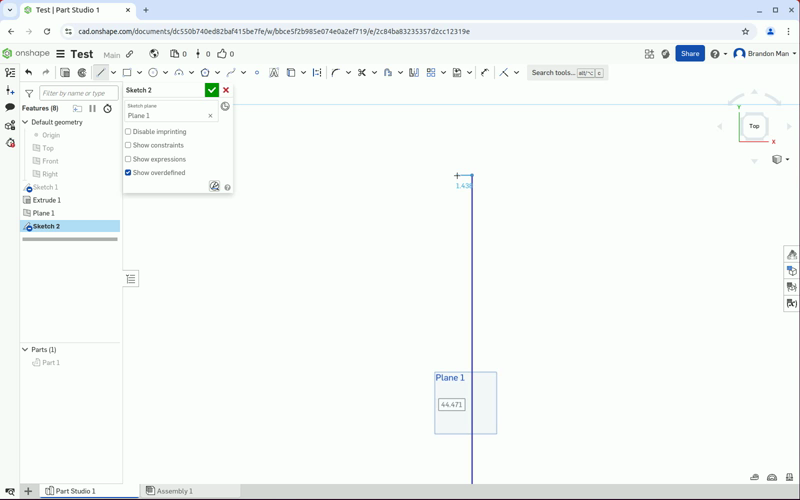
scroll(6)
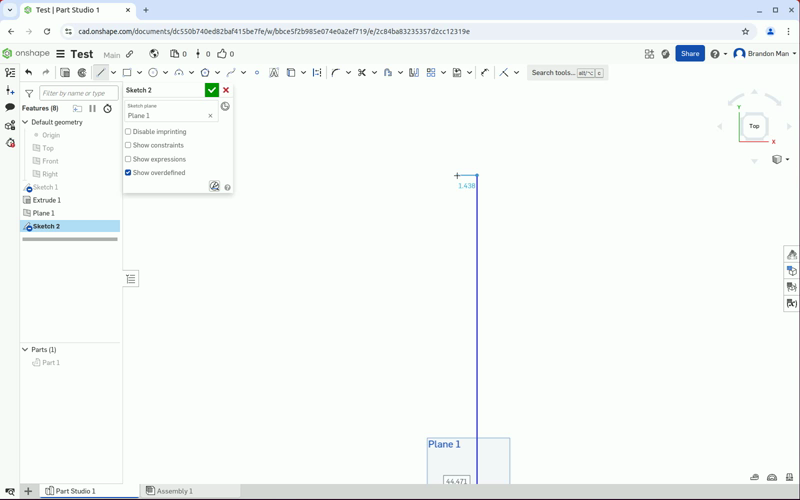
scroll(6)
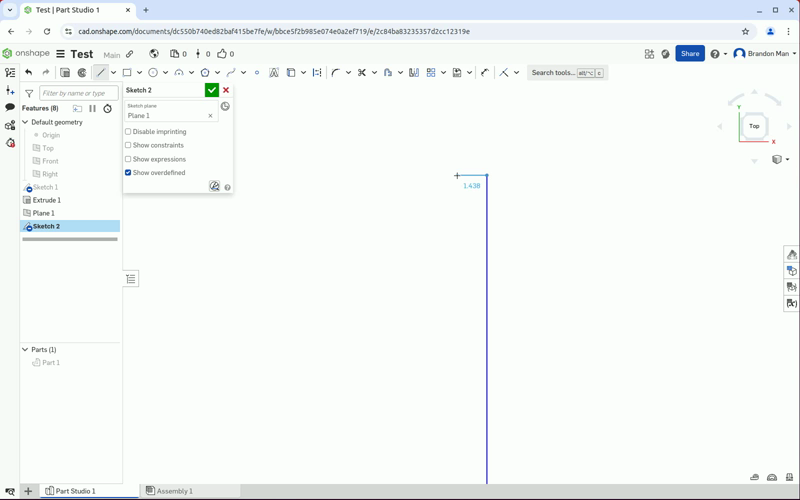
scroll(6)
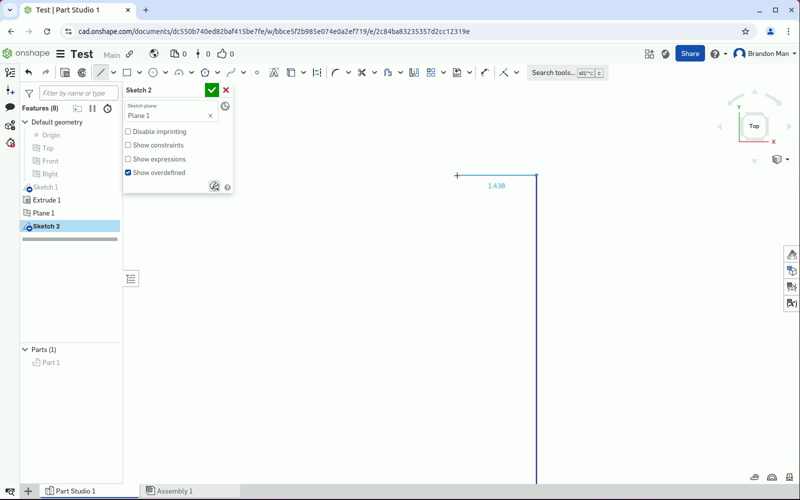
click(457, 175)
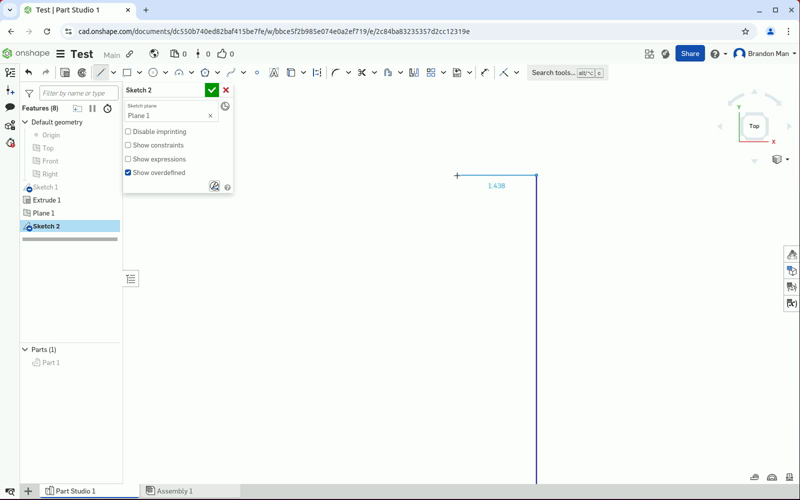
scroll(-6)
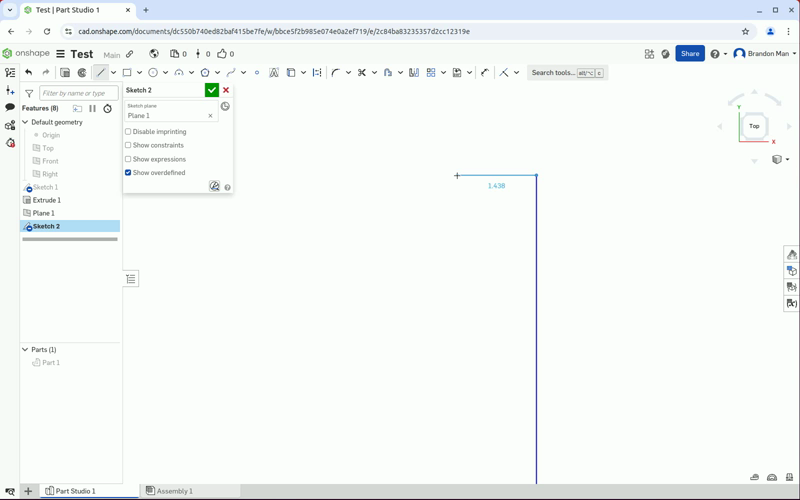
scroll(-6)
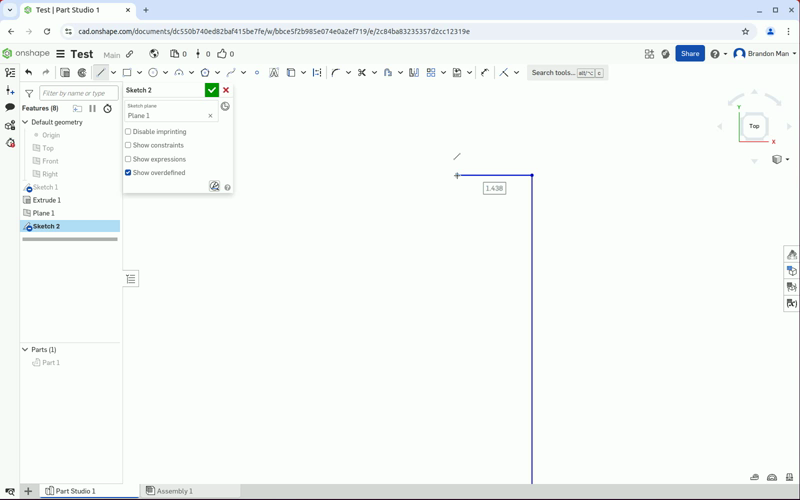
scroll(-6)
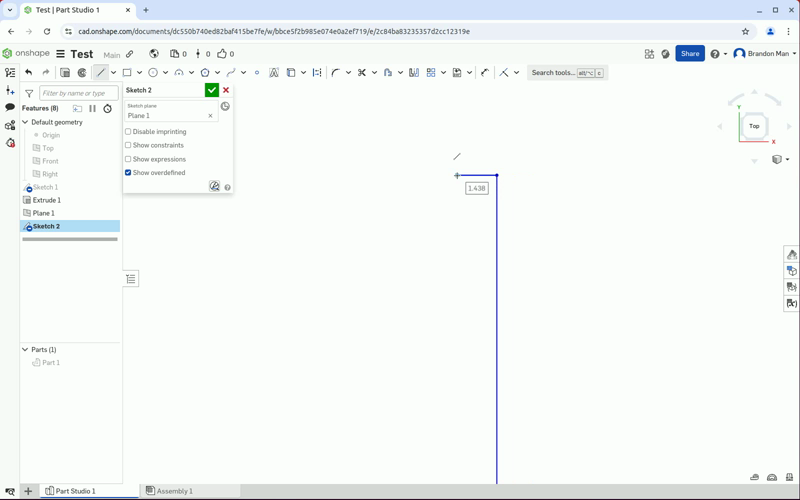
scroll(-6)
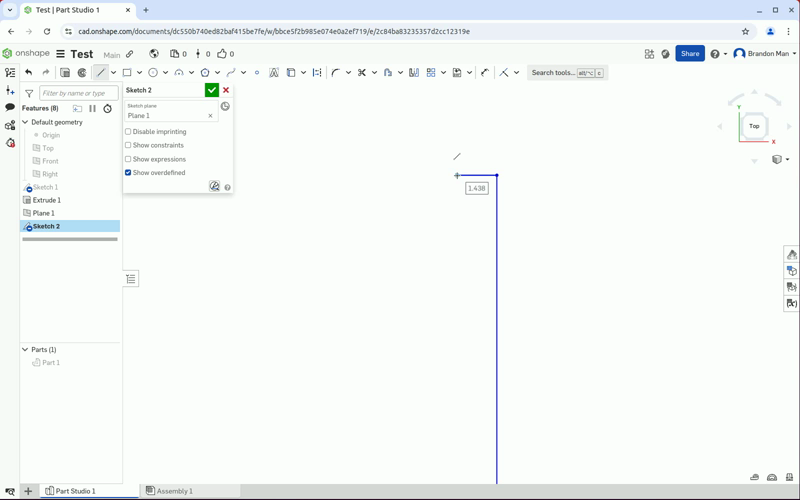
scroll(-6)
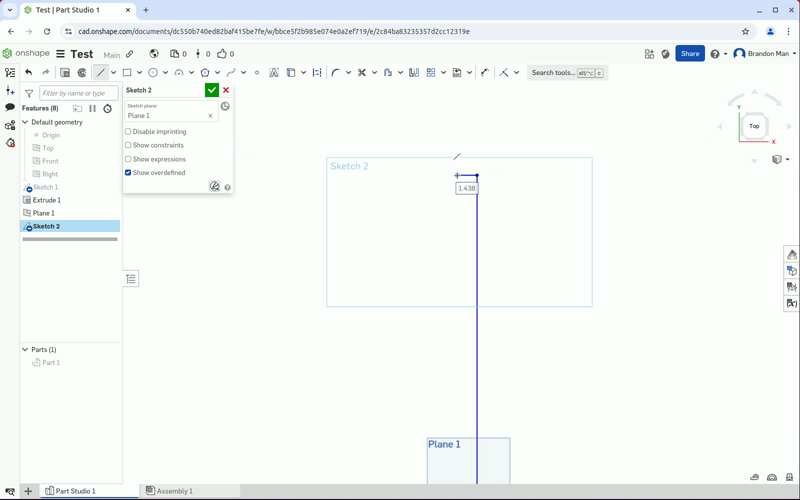
scroll(-6)
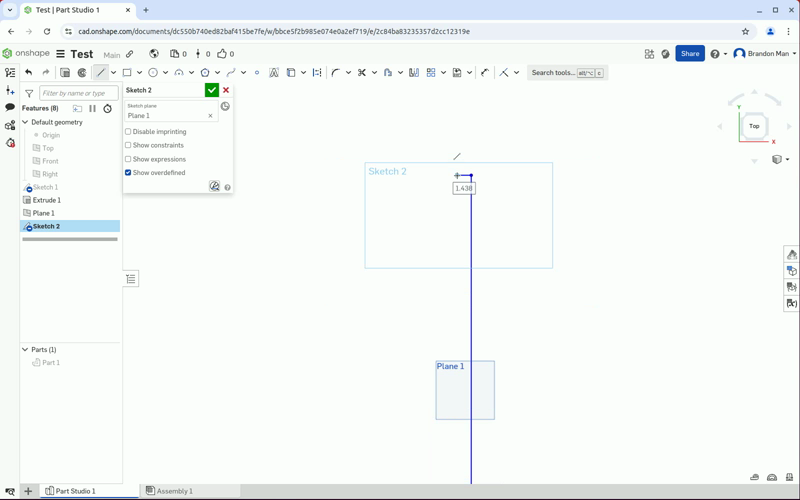
scroll(-6)
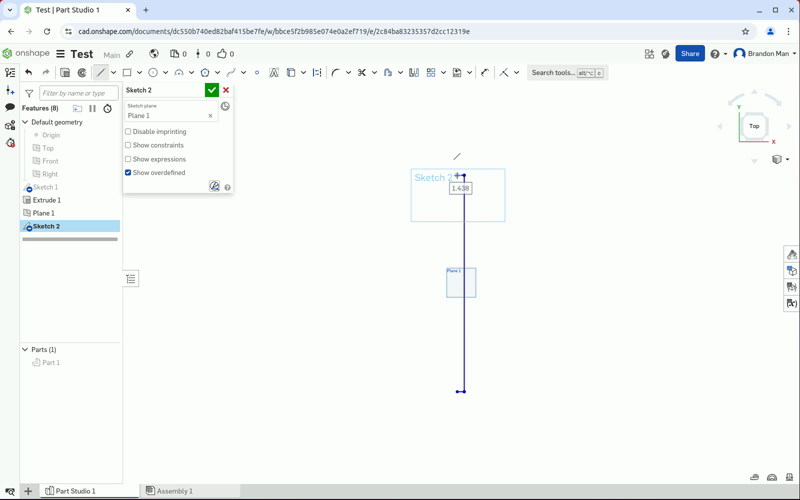
key_up(shift)
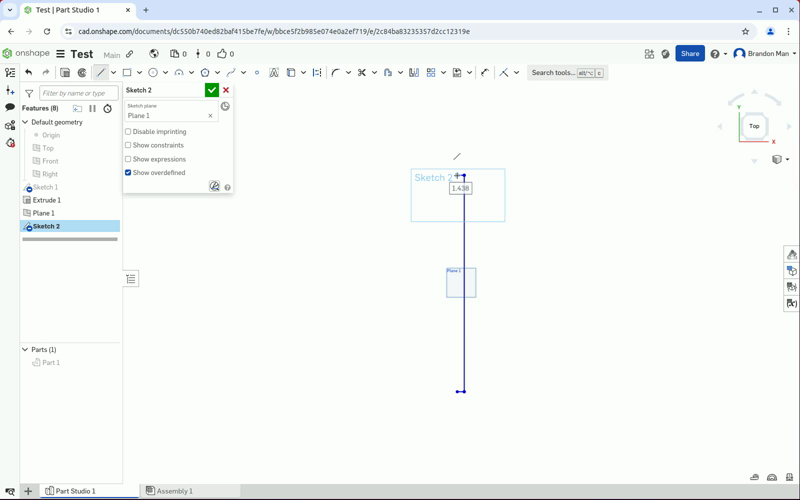
key_down(shift)
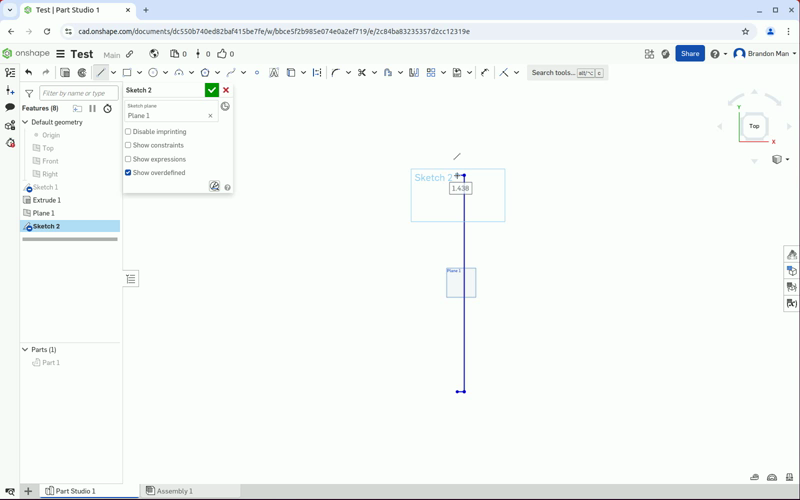
mouse_move(457, 391)
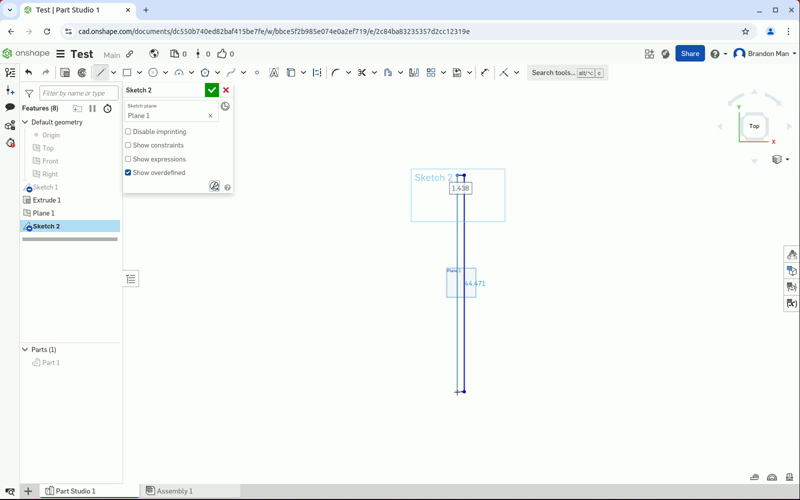
key_up(shift)
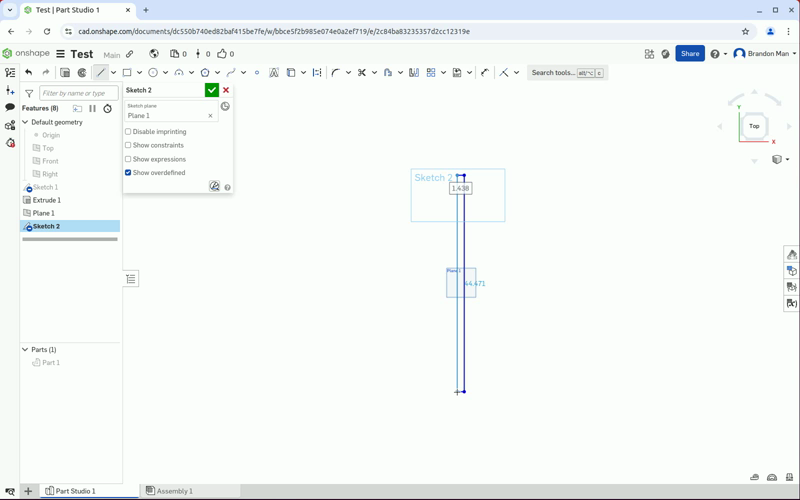
click(457, 391)
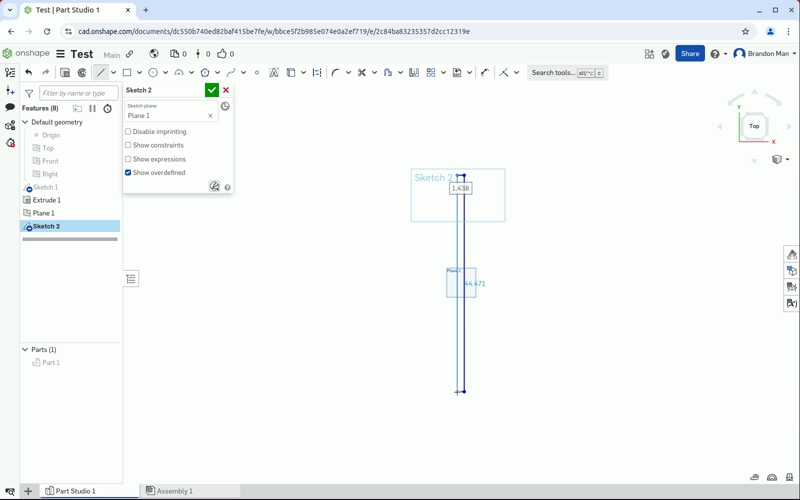
key(esc)
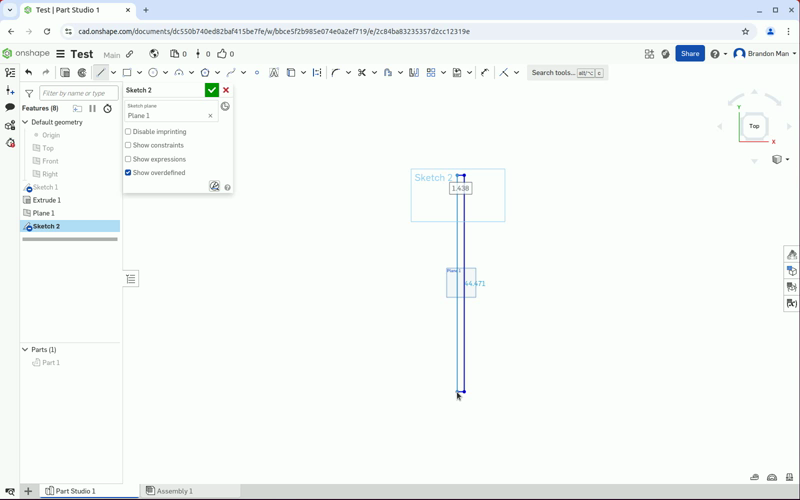
mouse_move(461, 363)
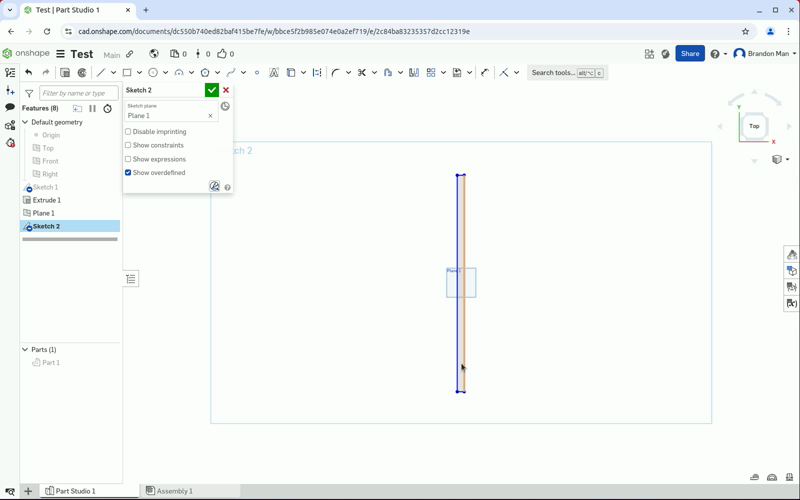
scroll(6)
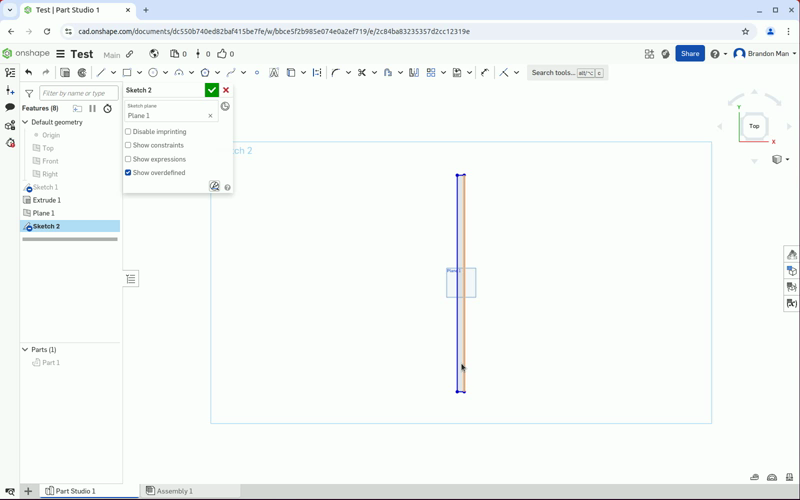
scroll(6)
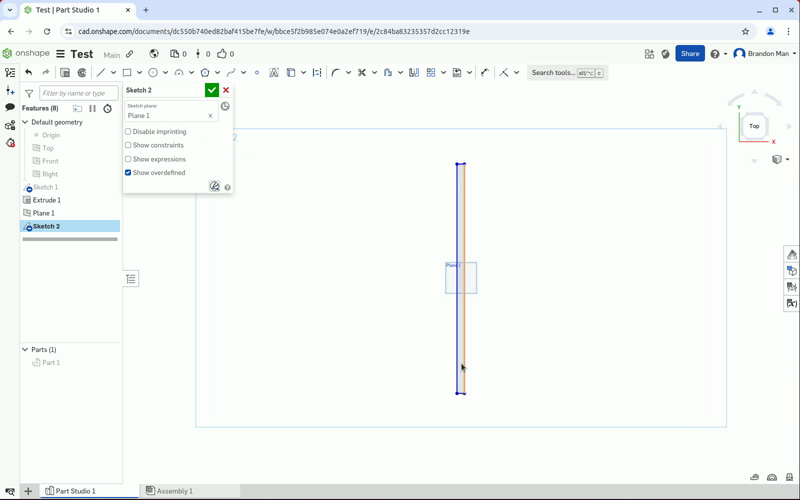
scroll(6)
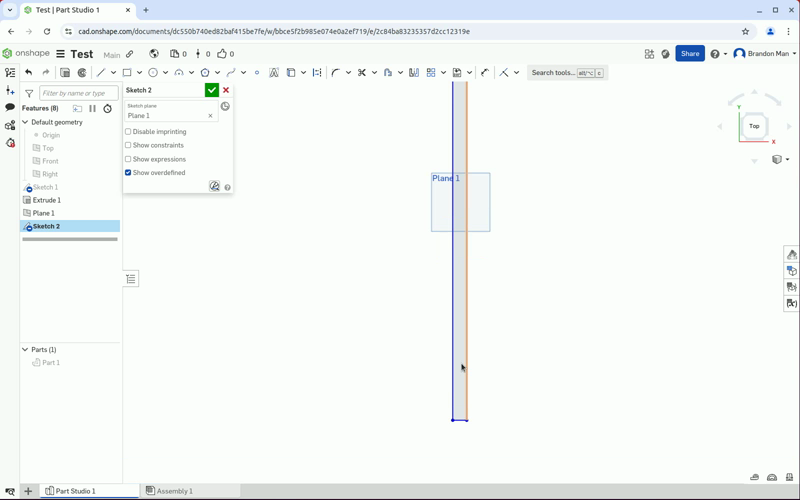
scroll(6)
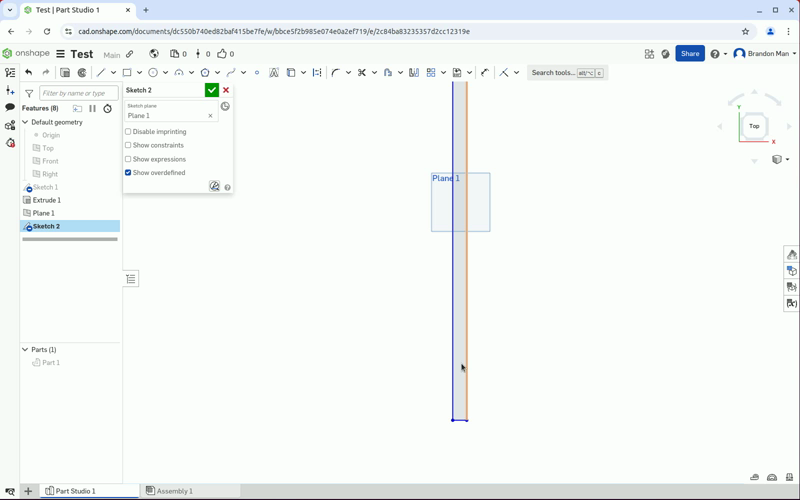
scroll(6)
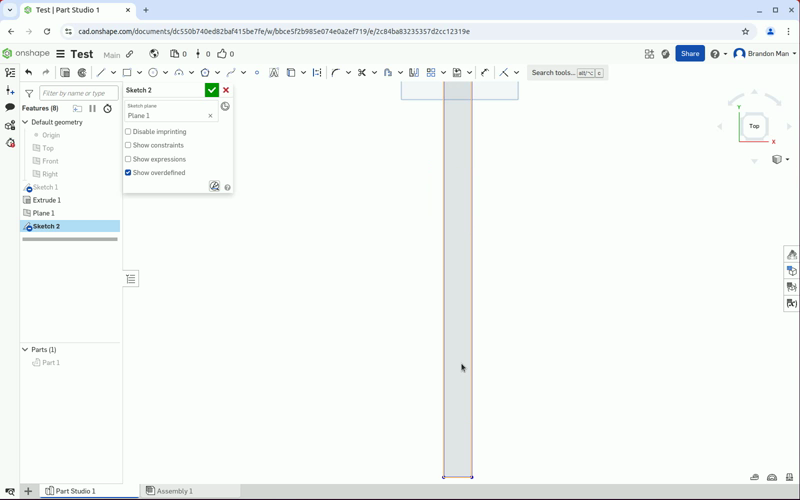
scroll(6)
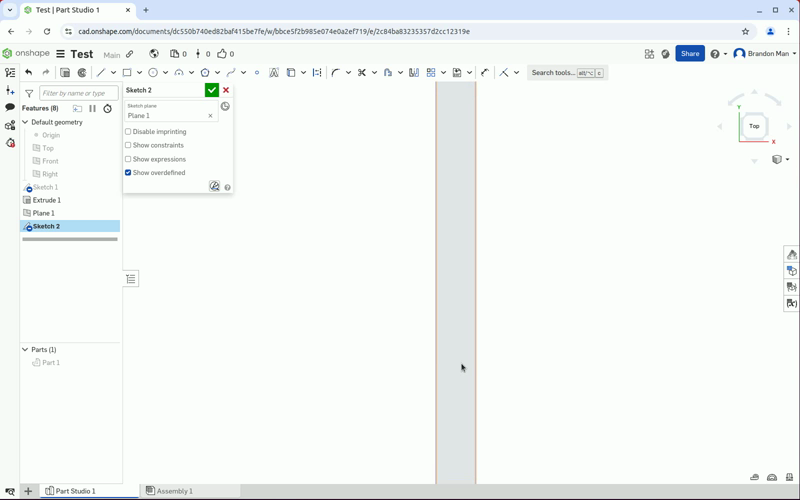
scroll(6)
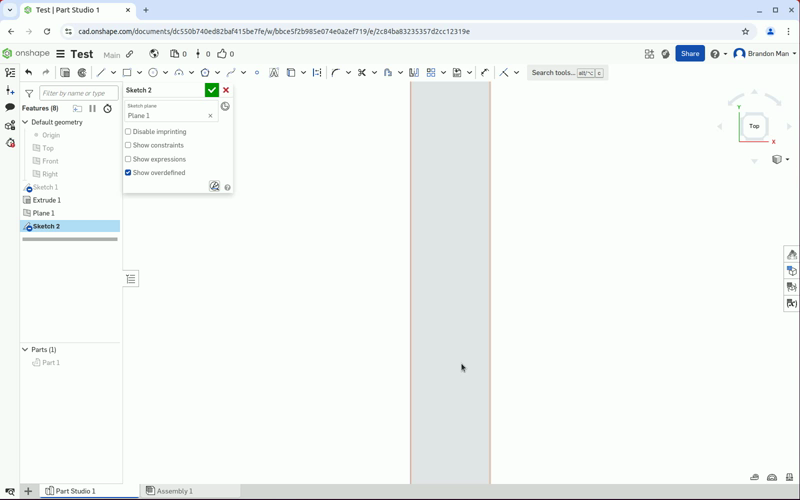
click(461, 363)
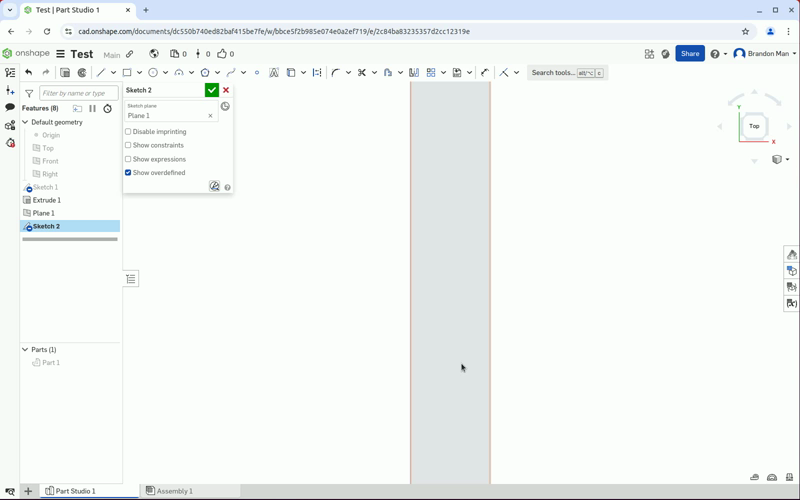
scroll(-6)
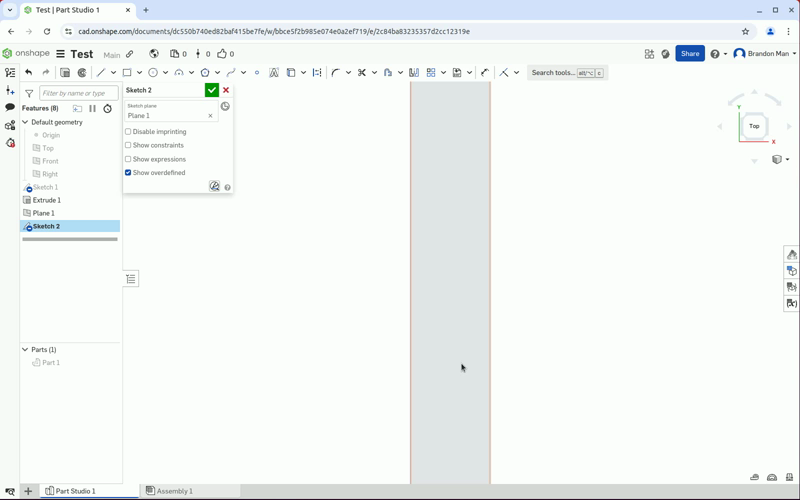
scroll(-6)
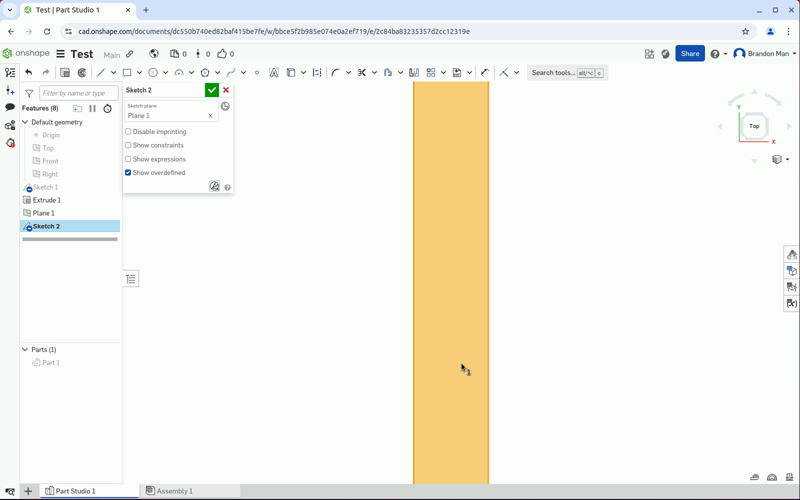
scroll(-6)
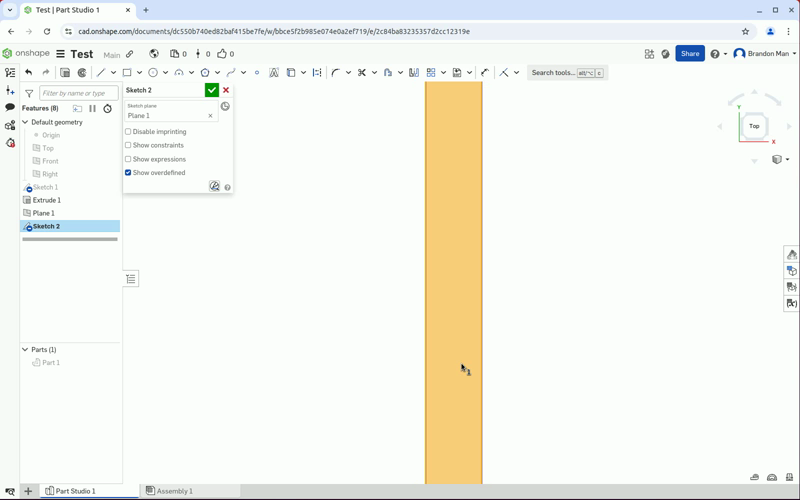
scroll(-6)
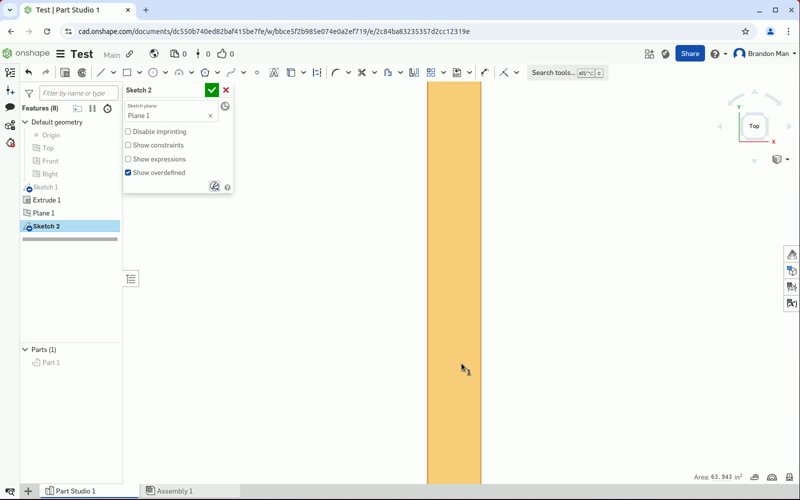
scroll(-6)
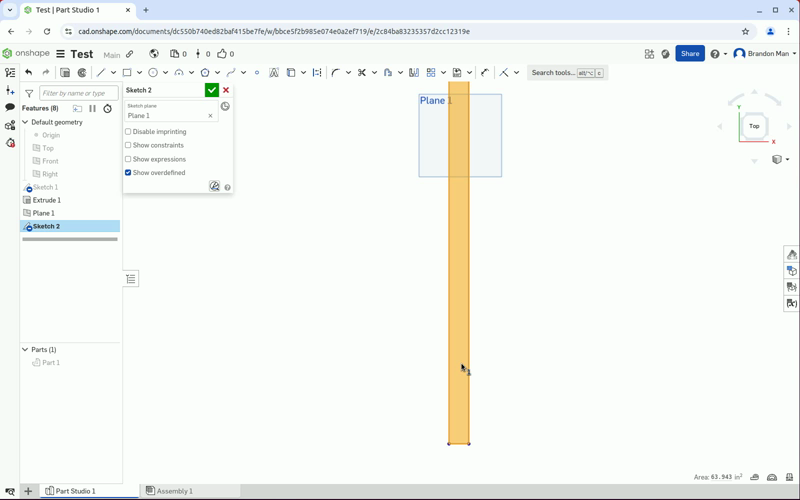
scroll(-6)
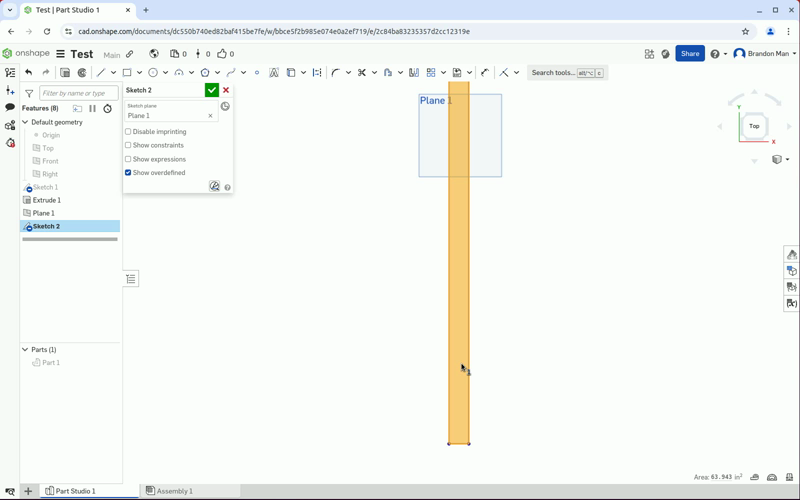
scroll(-6)
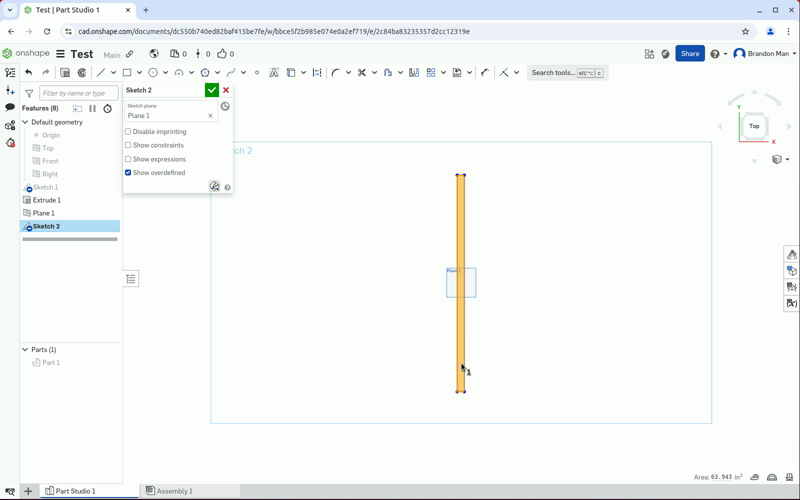
mouse_move(73, 352)
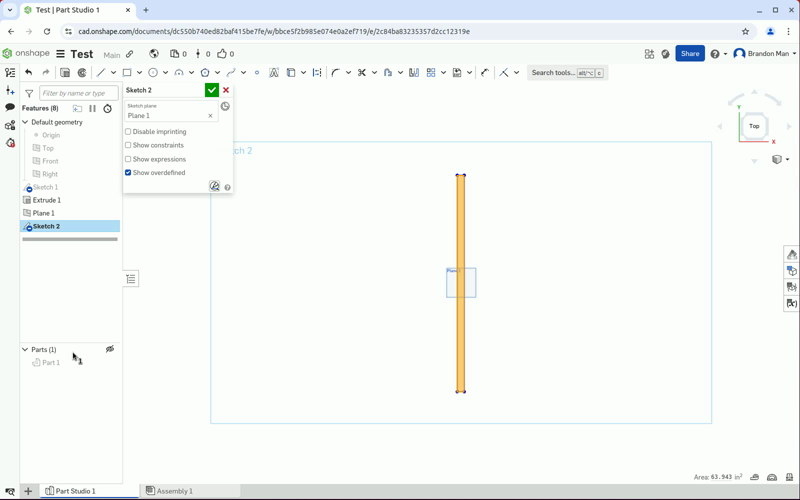
key(shift+y)
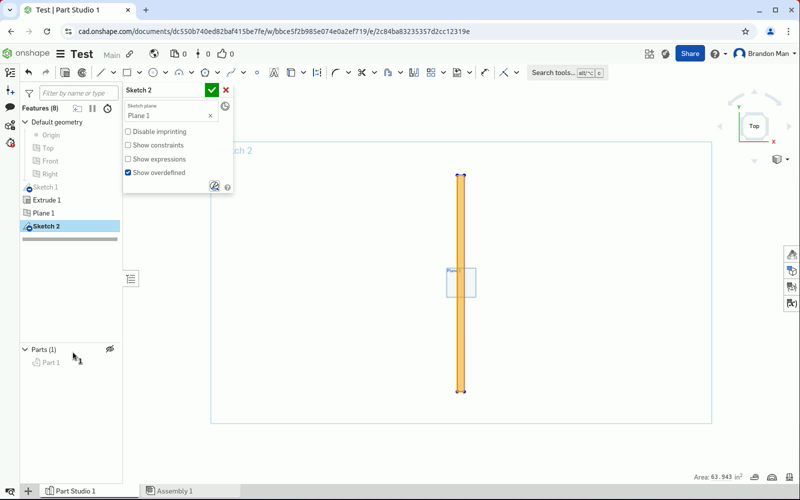
key(shift+e)
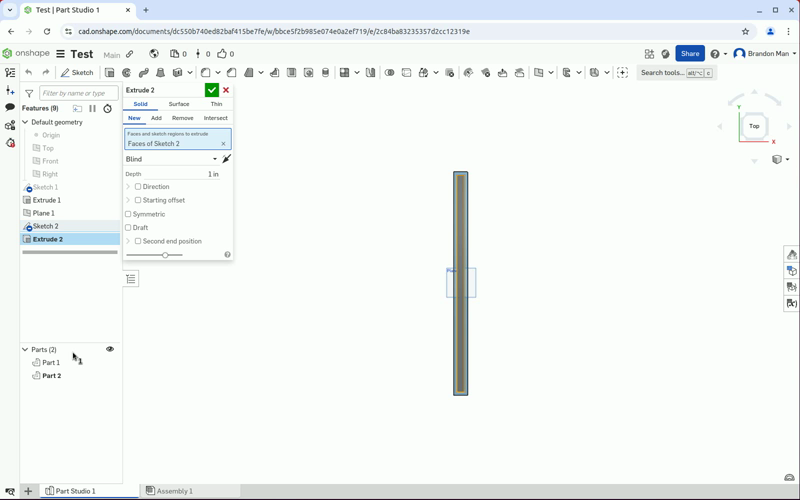
mouse_move(143, 106)
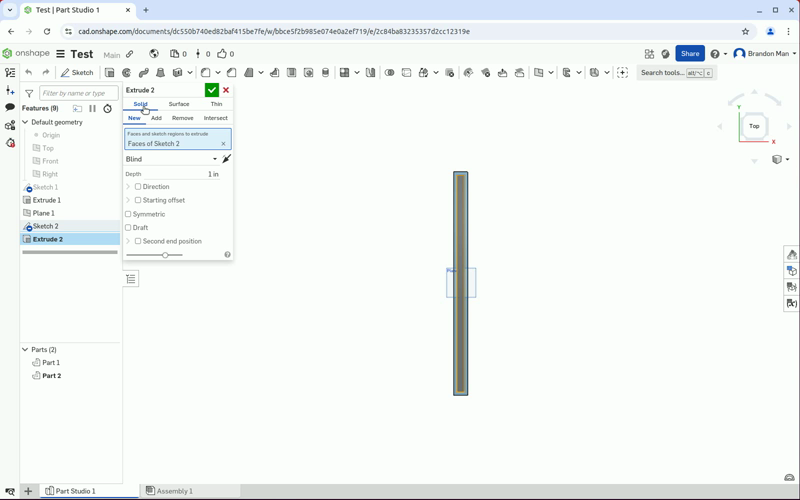
click(143, 106)
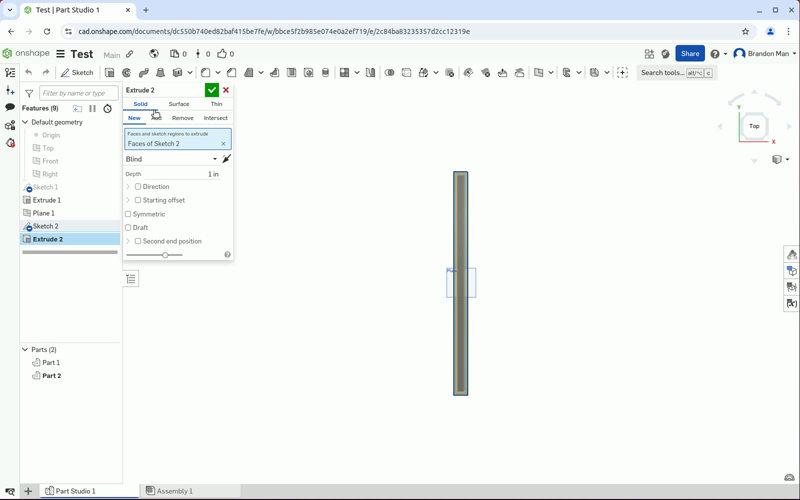
mouse_move(186, 120)
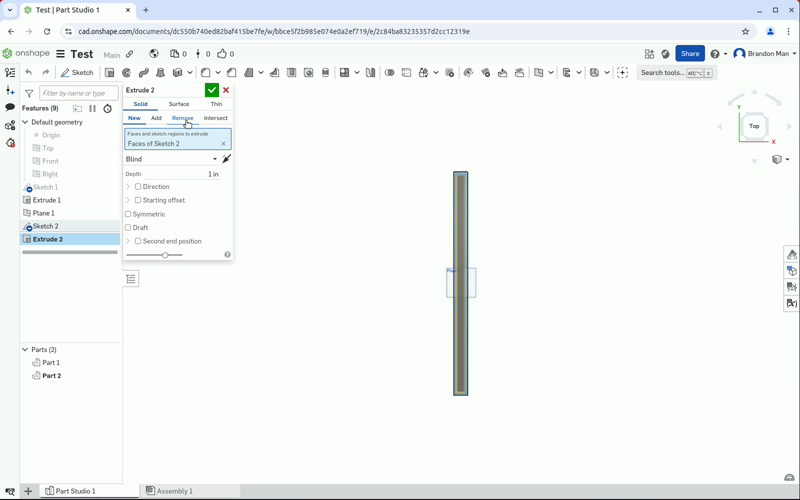
click(186, 120)
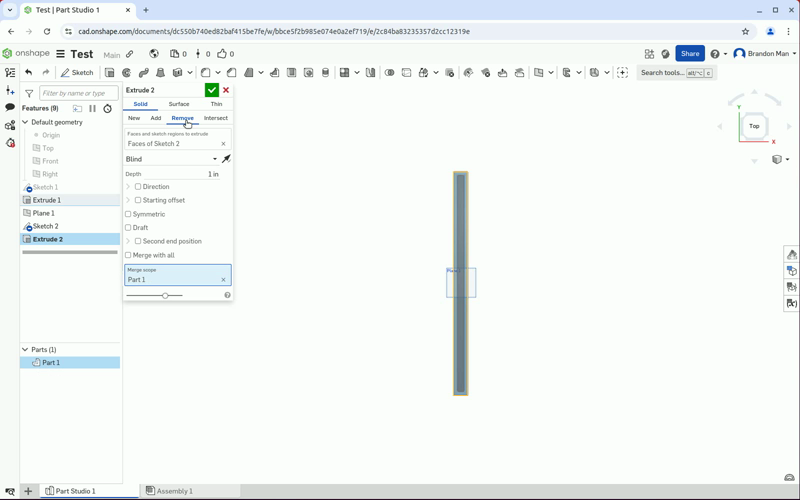
key(tab, 4)
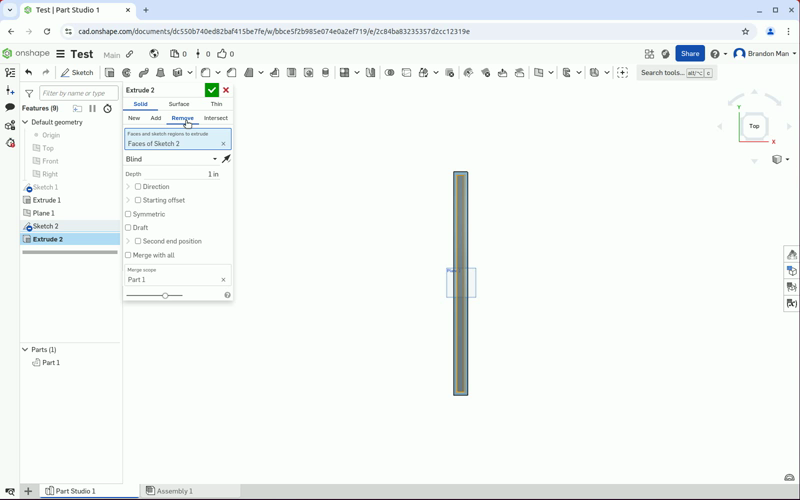
text(0.722)
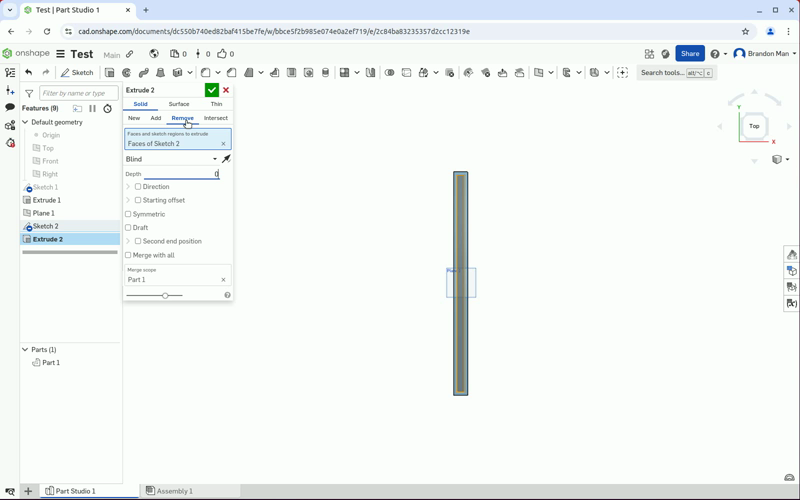
key(tab, 6)
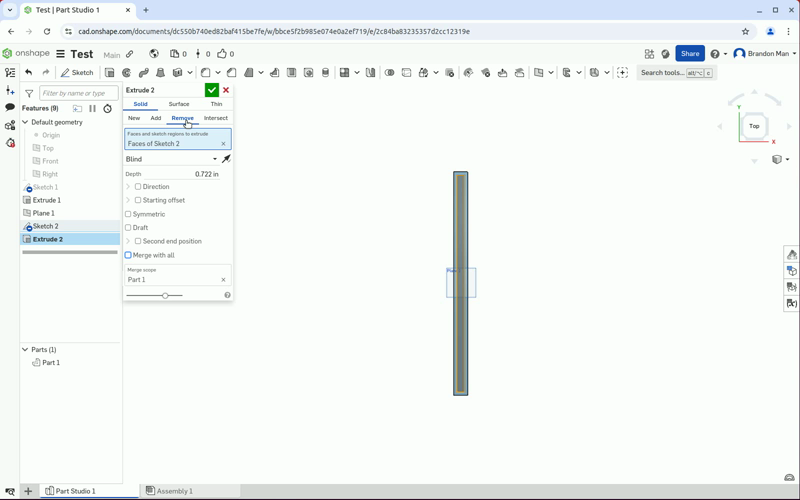
key(space)
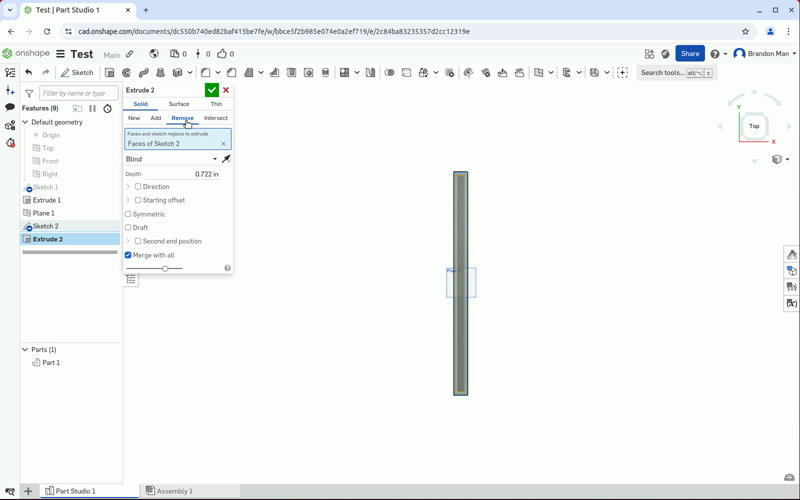
key(enter)
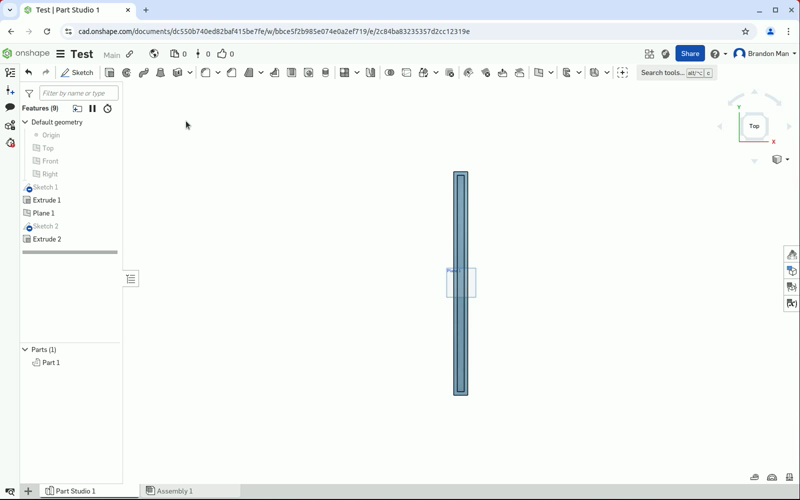
key(shift+h)
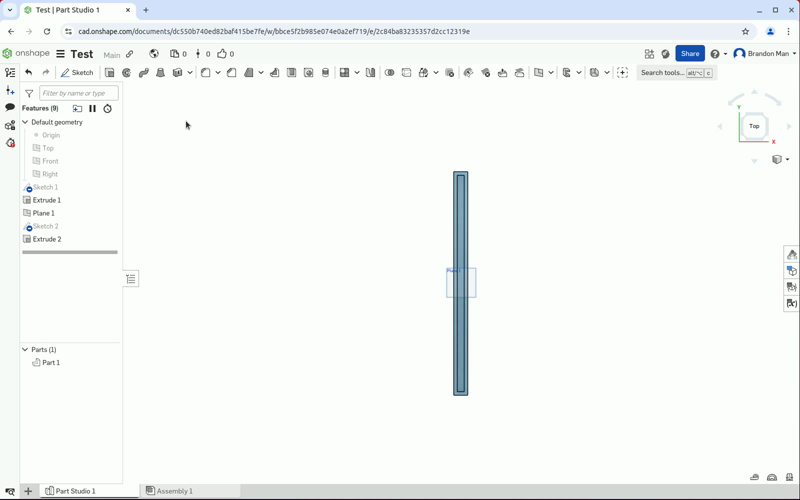
key(shift+h)
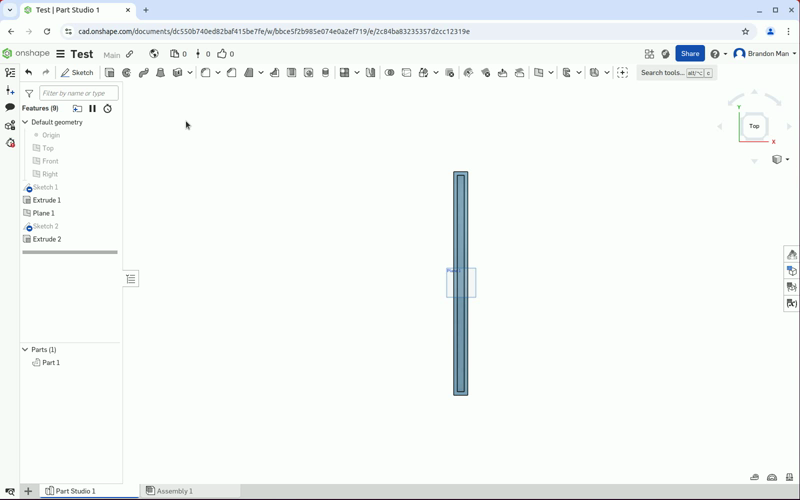
key(shift+7)
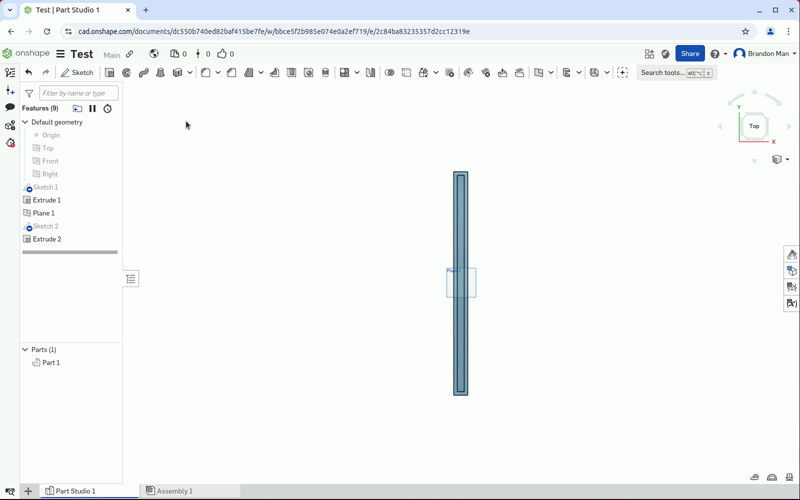
key(up, 3)
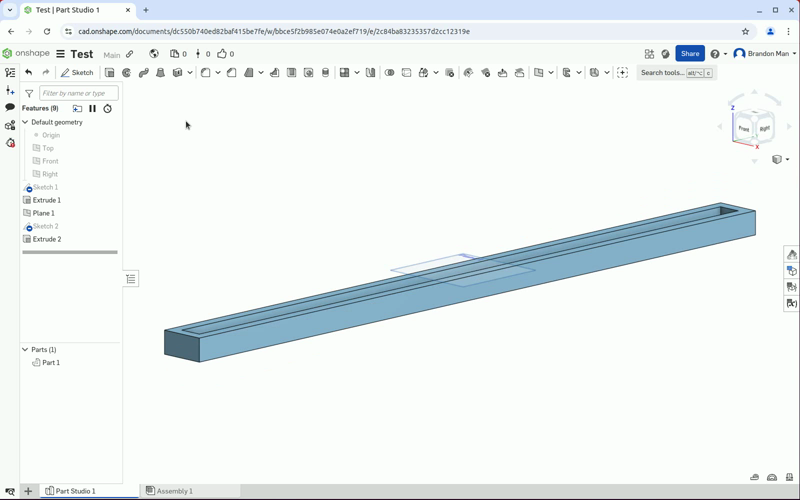
key(left, 3)
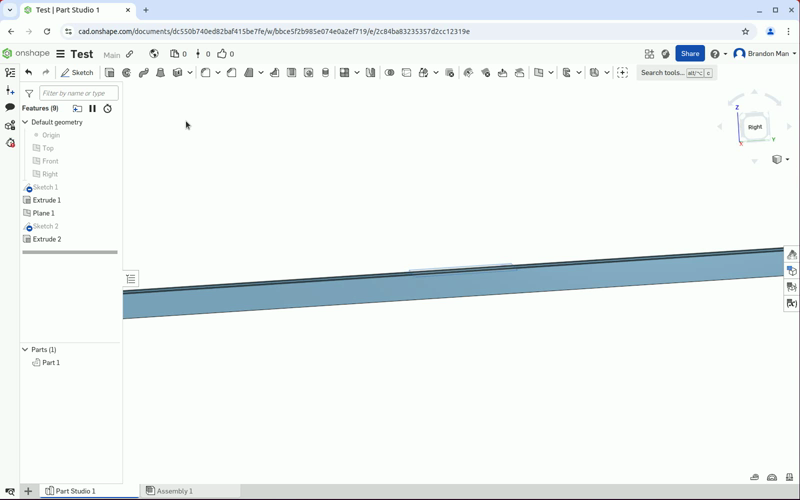
key(right, 3)
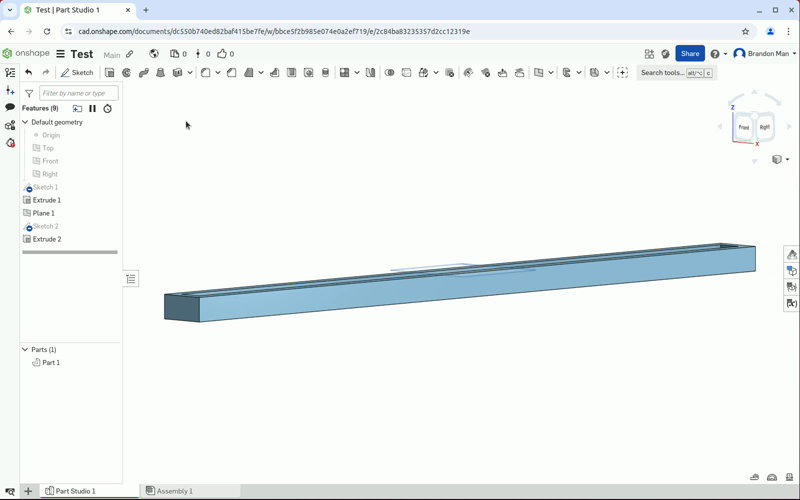
key(down, 3)
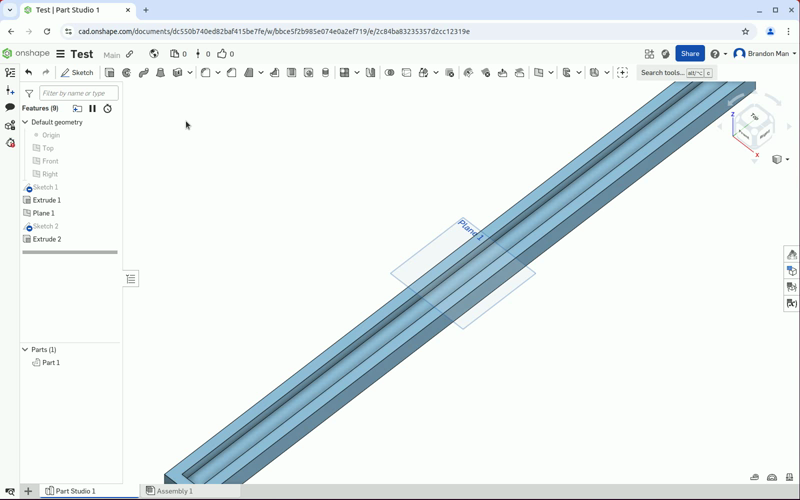
mouse_move(73, 189)
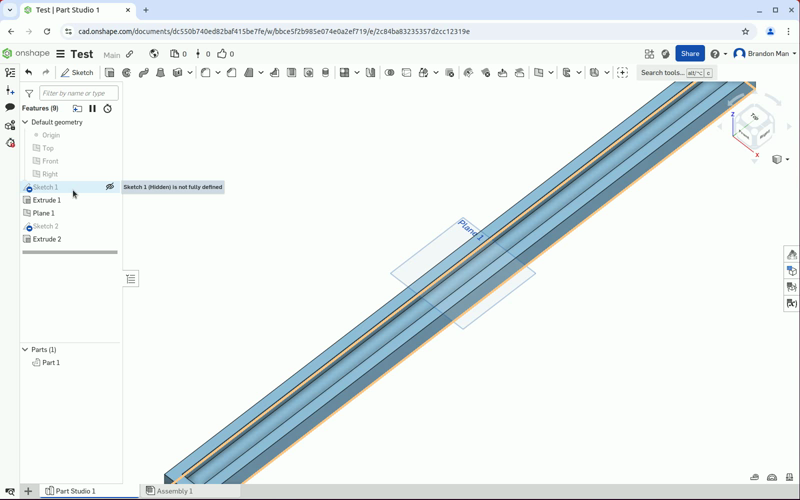
click(73, 189)